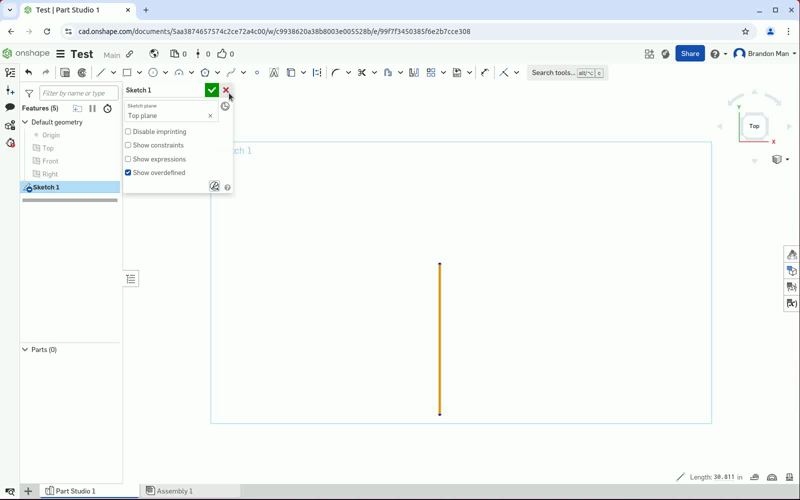
key(shift+h)
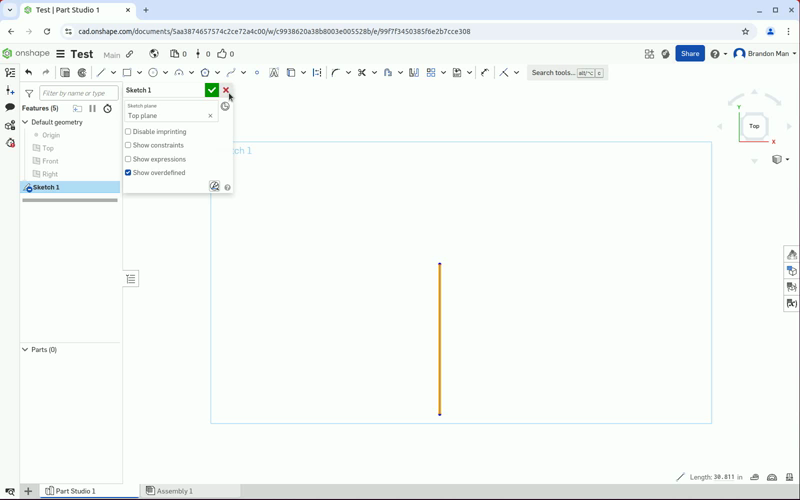
key(shift+s)
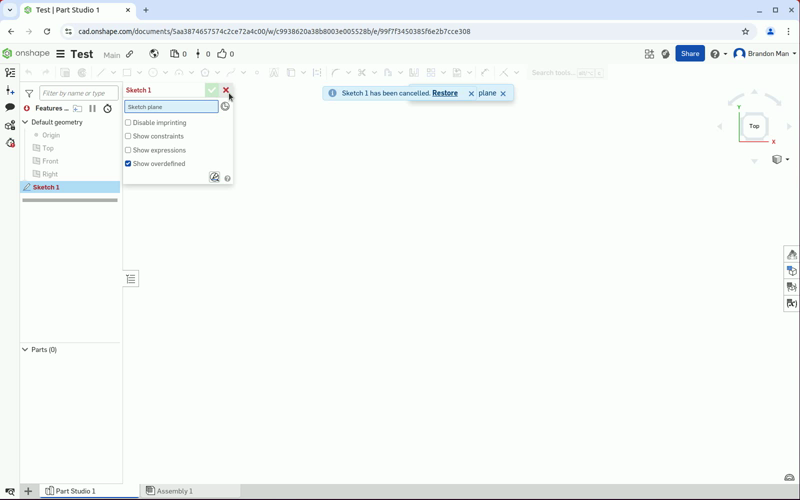
mouse_move(73, 150)
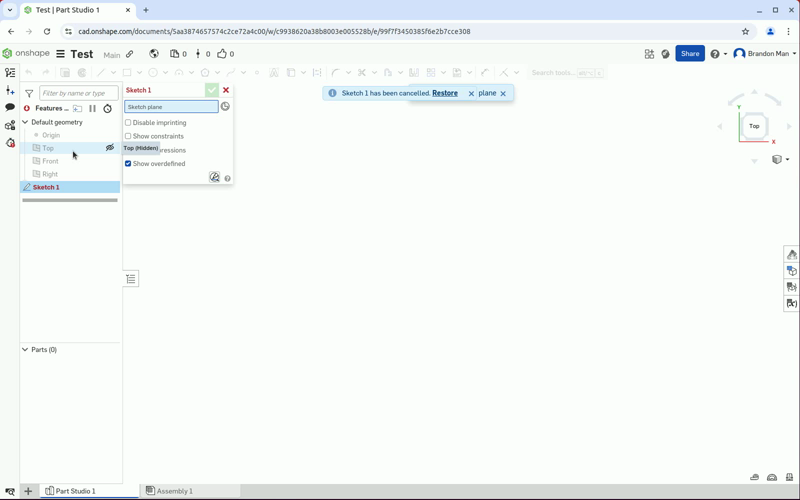
click(73, 150)
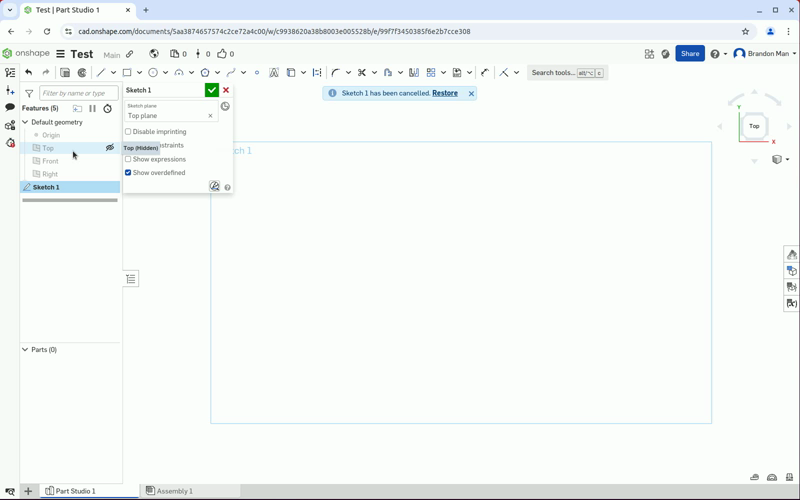
mouse_move(73, 352)
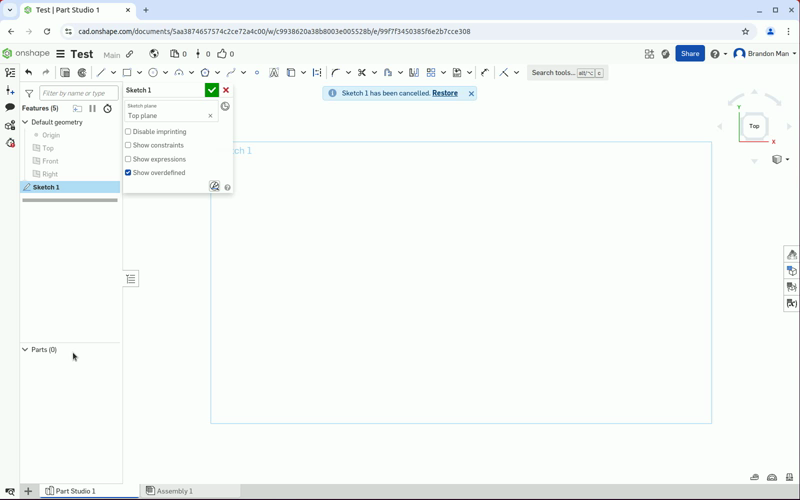
key(y)
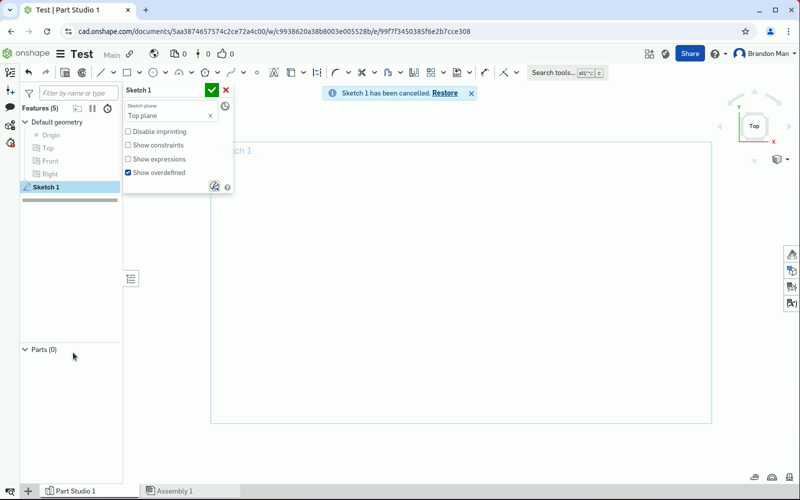
key(c)
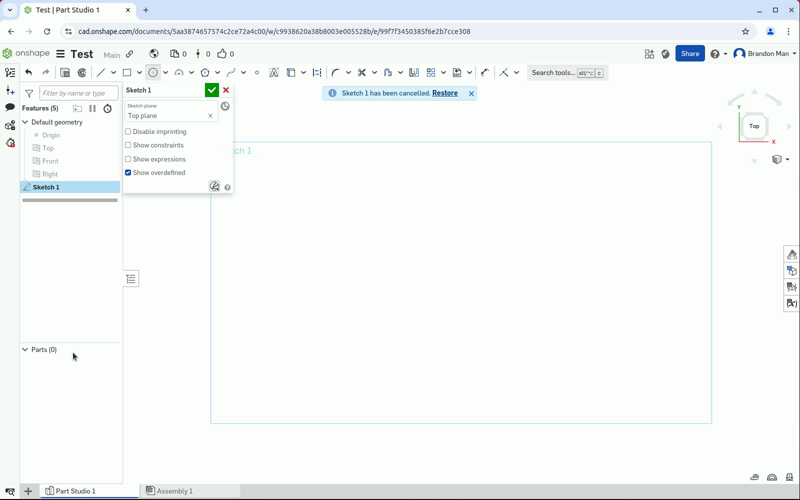
key_down(shift)
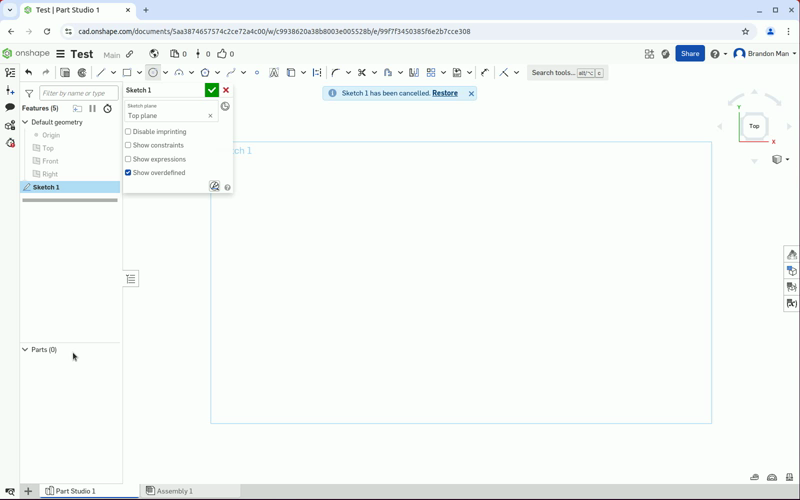
mouse_move(461, 282)
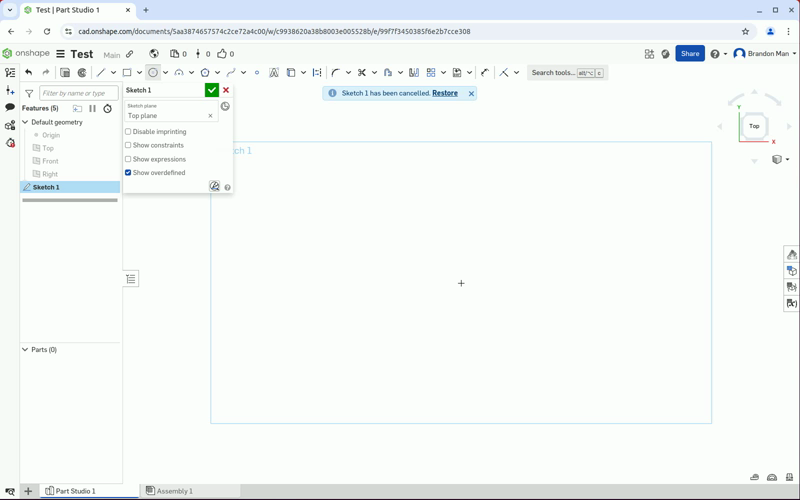
click(461, 282)
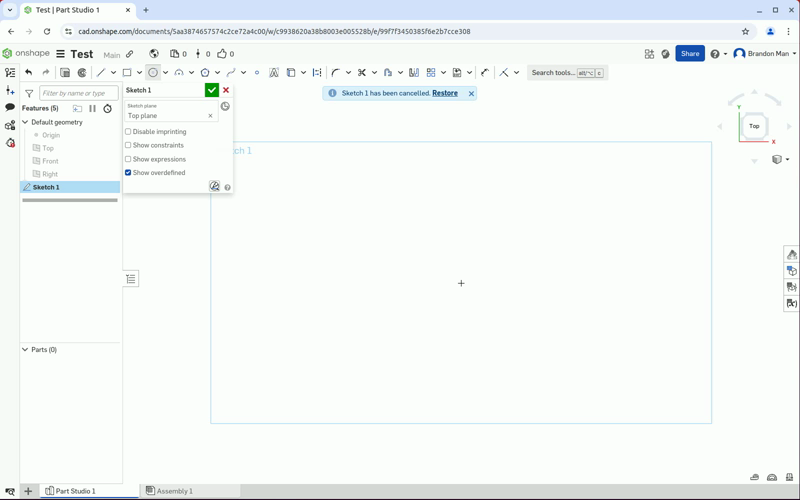
key_up(shift)
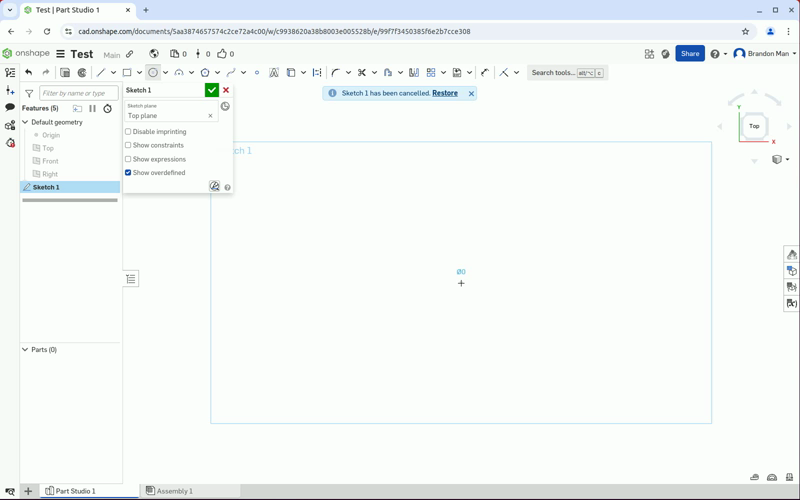
mouse_move(501, 282)
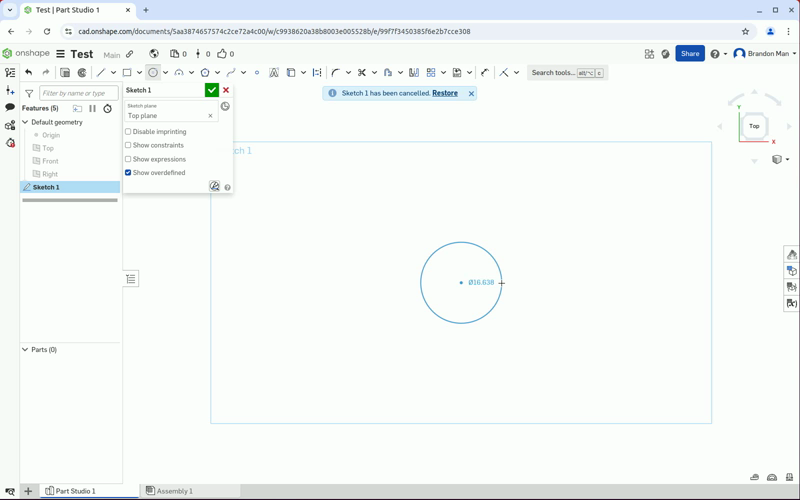
click(501, 282)
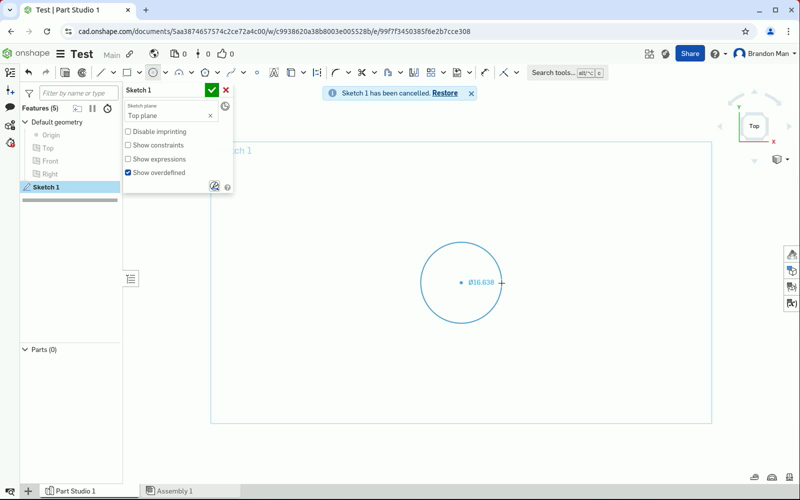
key(esc)
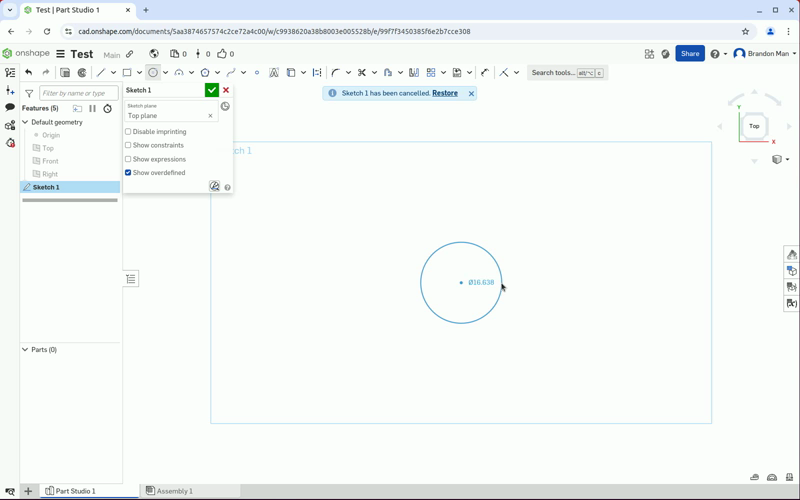
mouse_move(473, 271)
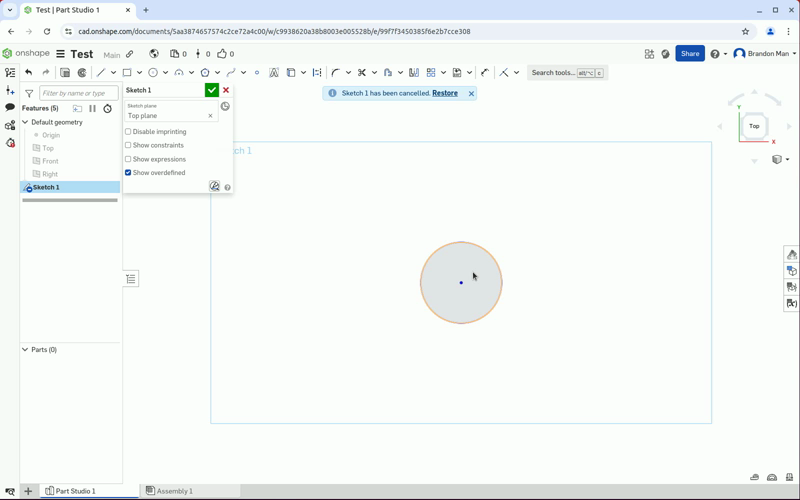
click(473, 271)
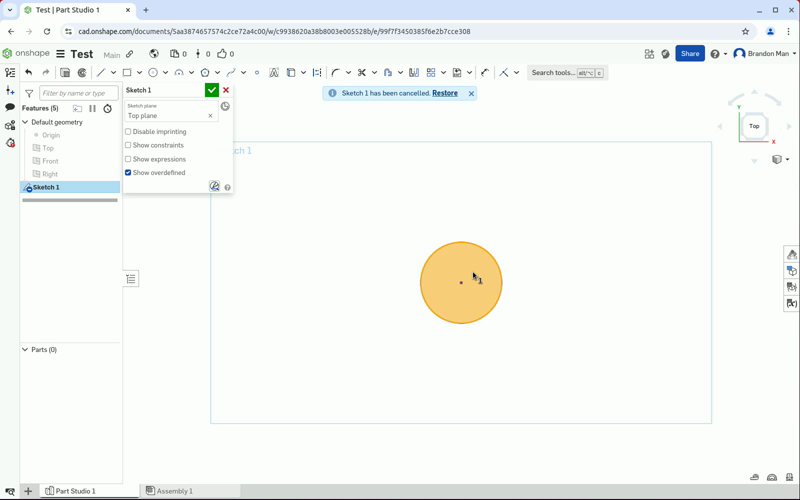
mouse_move(73, 352)
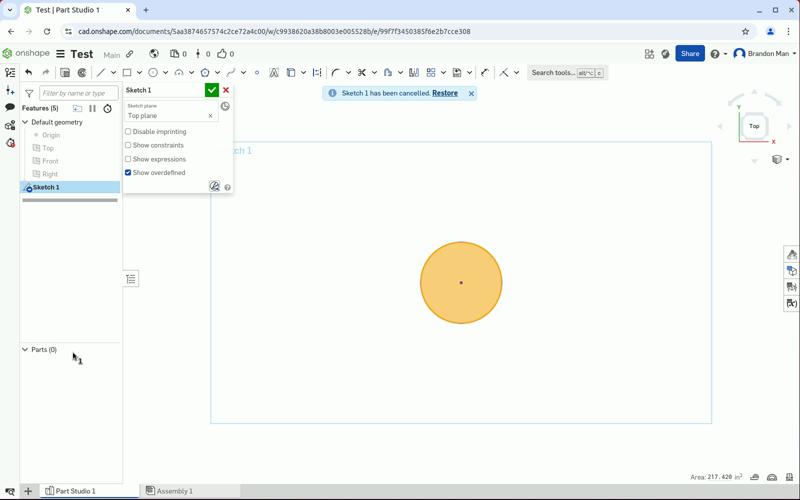
key(shift+y)
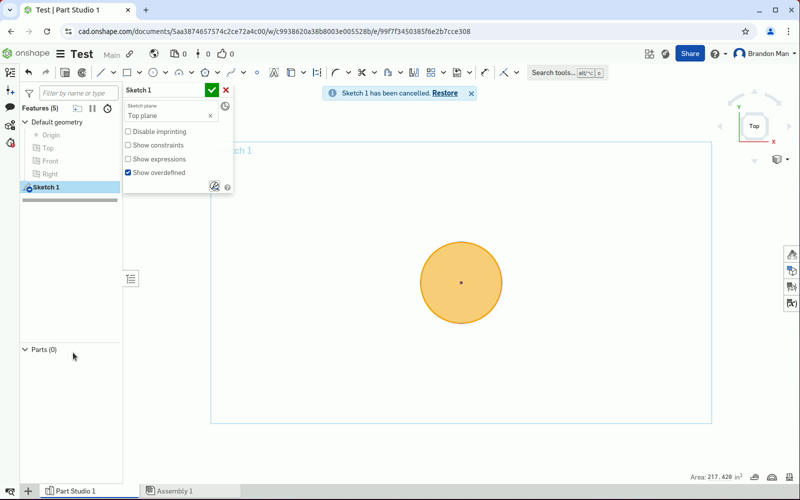
key(shift+e)
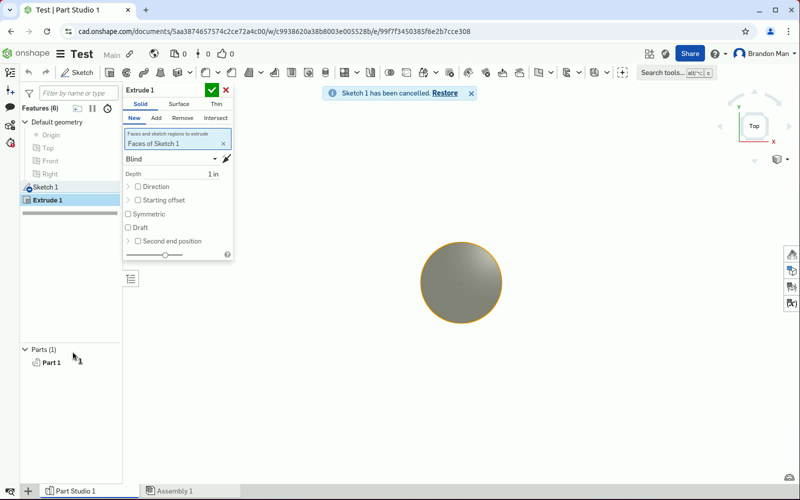
mouse_move(143, 106)
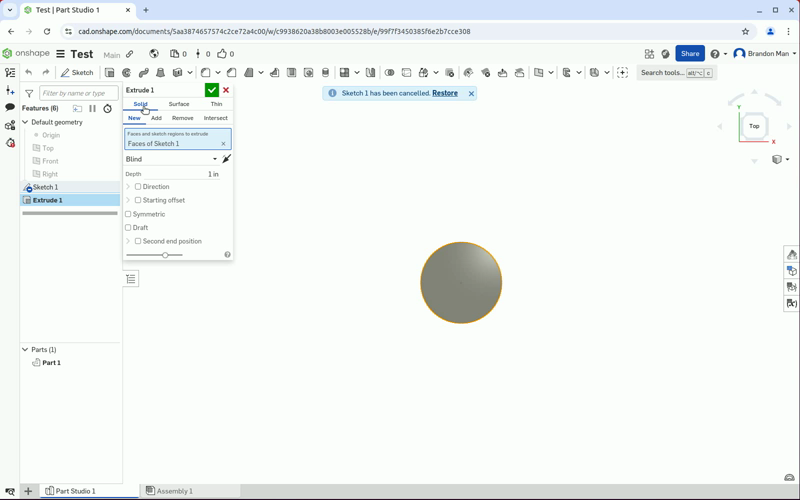
click(143, 106)
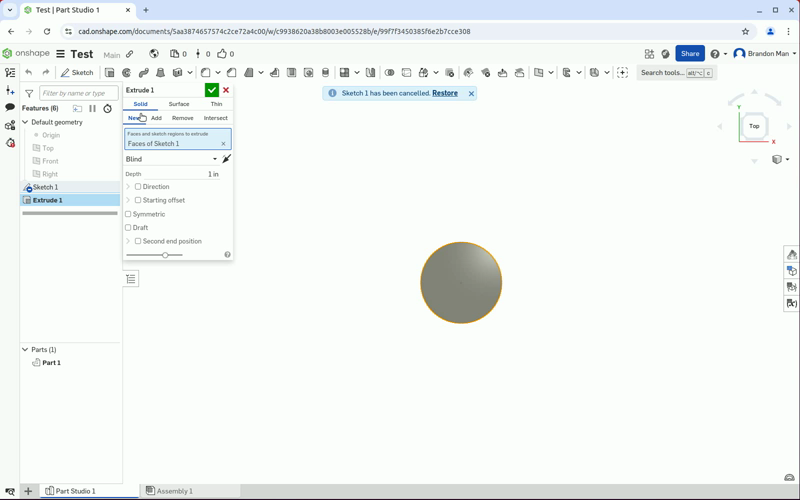
mouse_move(137, 120)
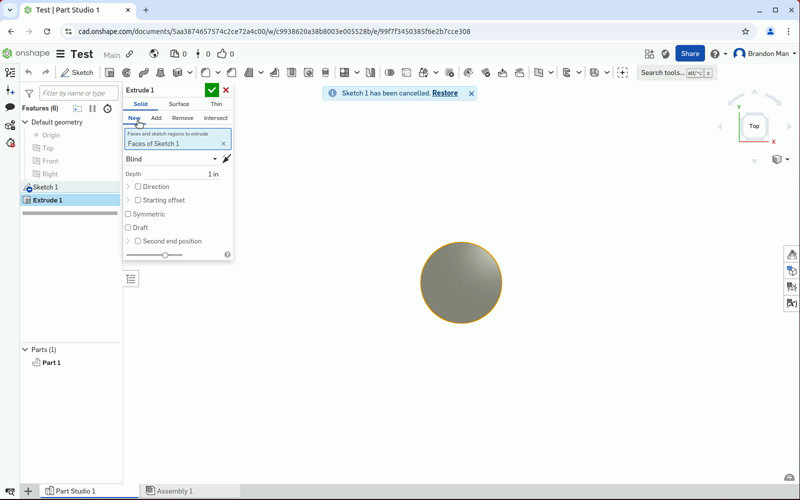
click(137, 120)
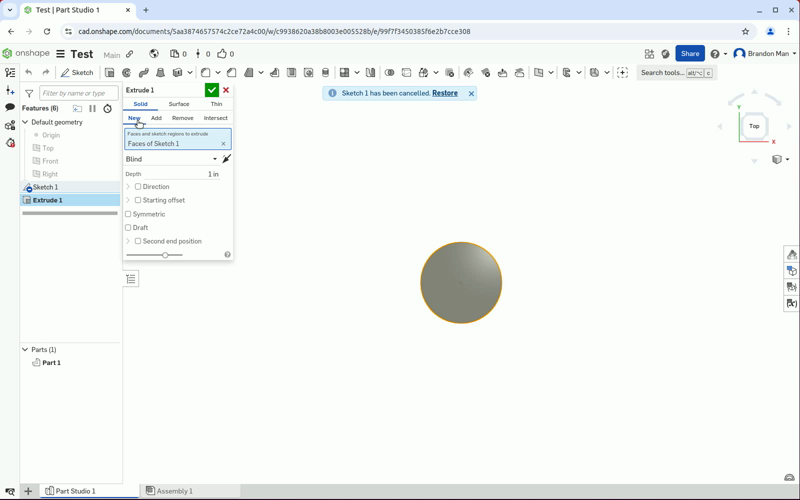
key(tab, 4)
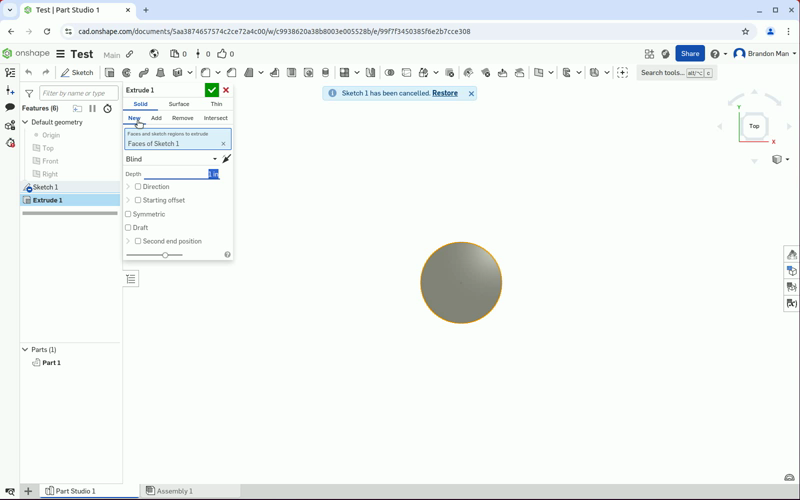
text(20.46)
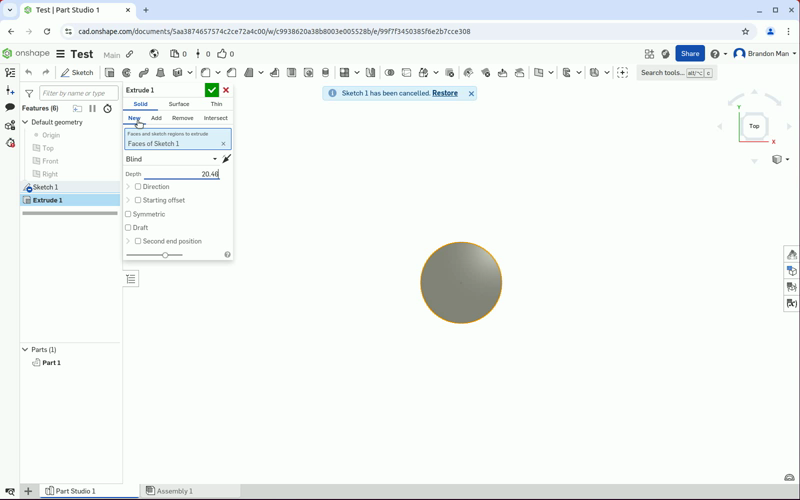
key(enter)
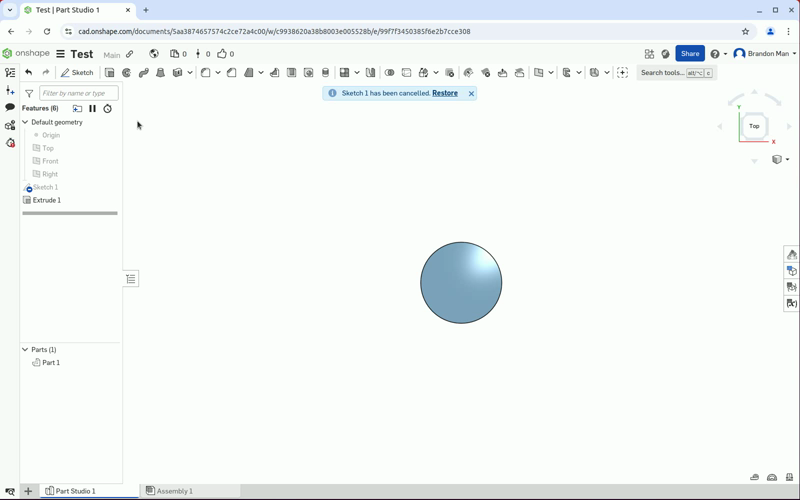
key(shift+h)
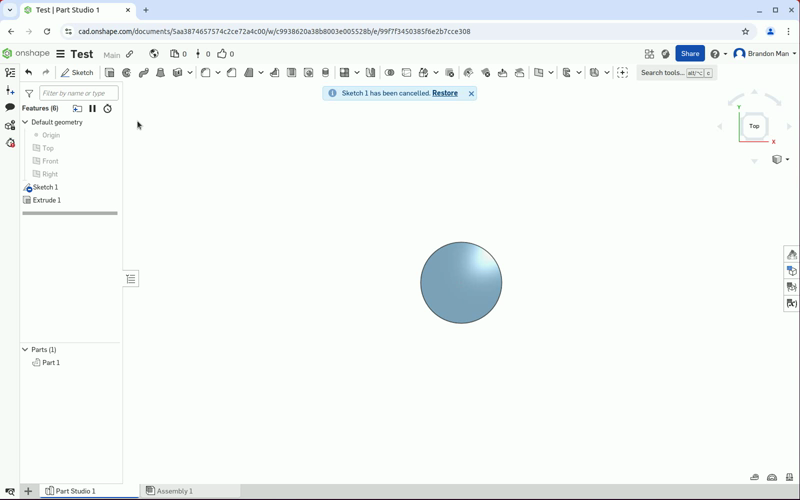
key(shift+h)
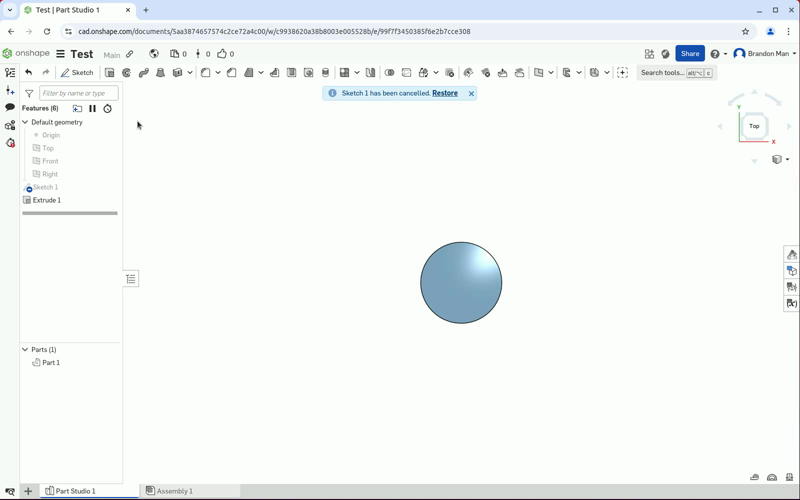
mouse_move(73, 189)
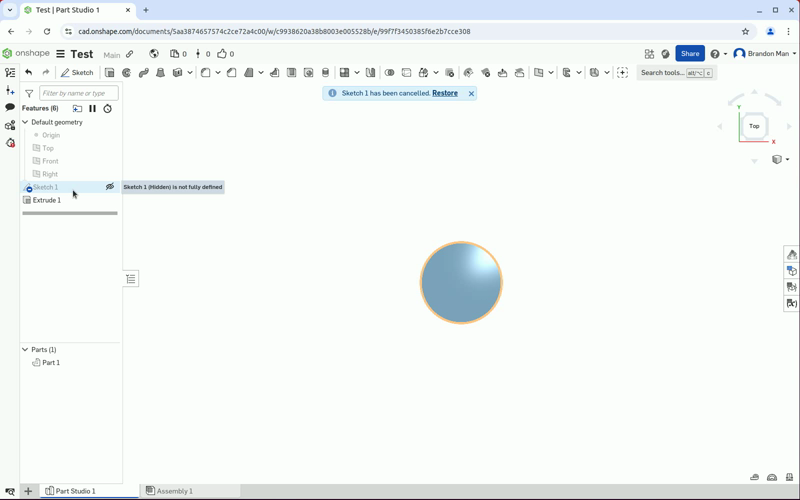
click(73, 189)
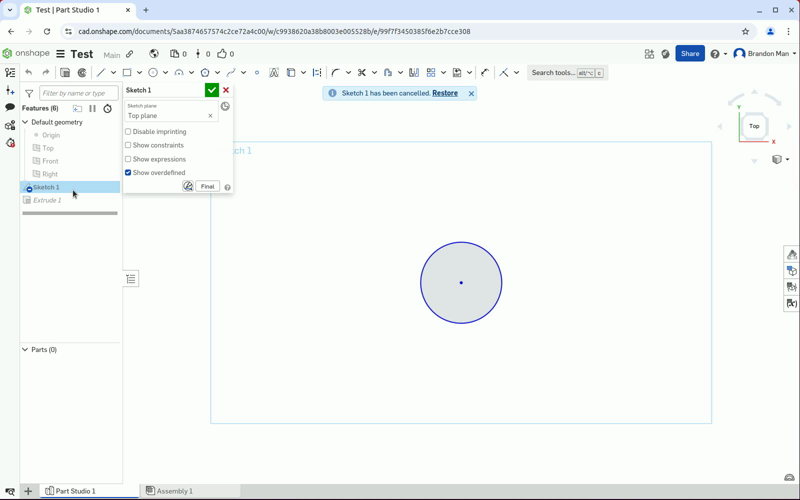
mouse_move(229, 92)
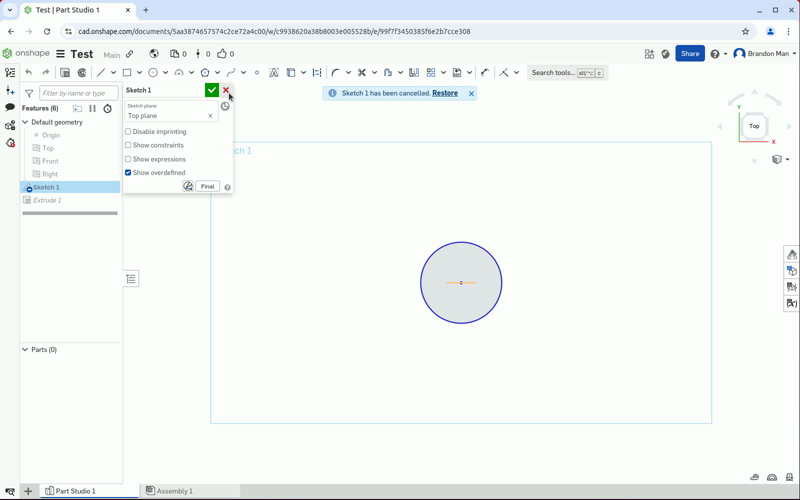
click(229, 92)
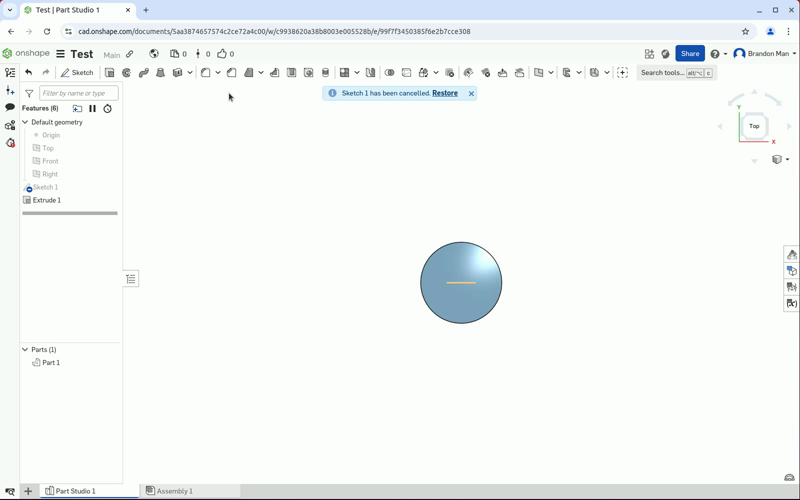
mouse_move(541, 75)
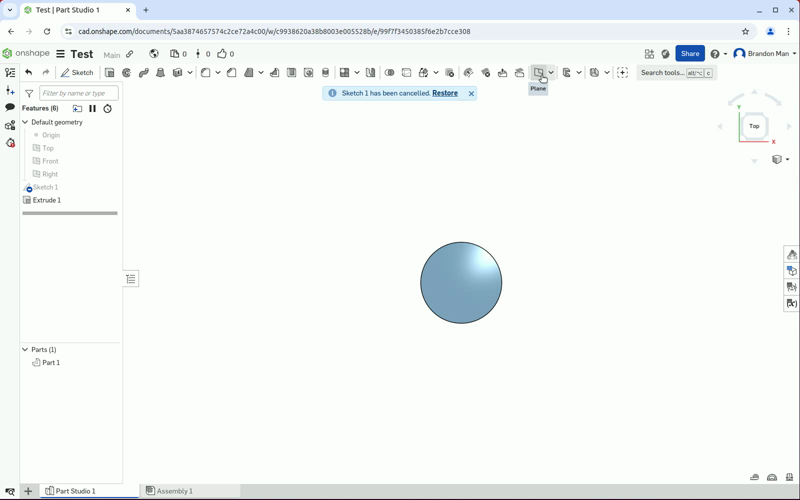
click(541, 75)
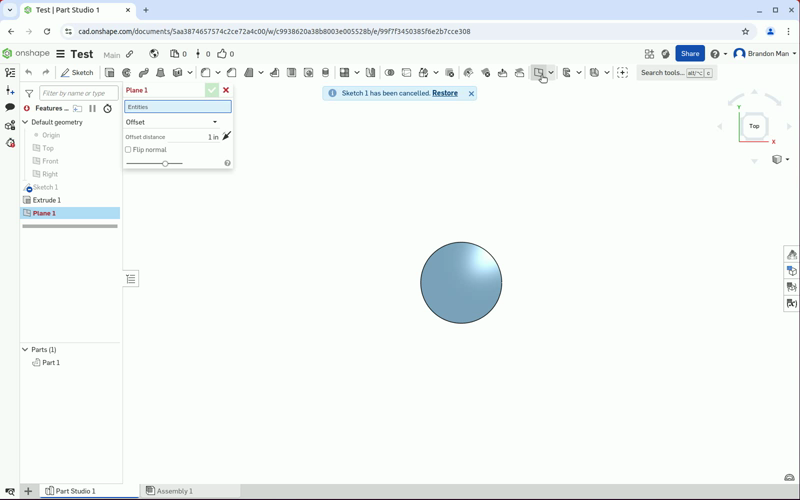
mouse_move(73, 150)
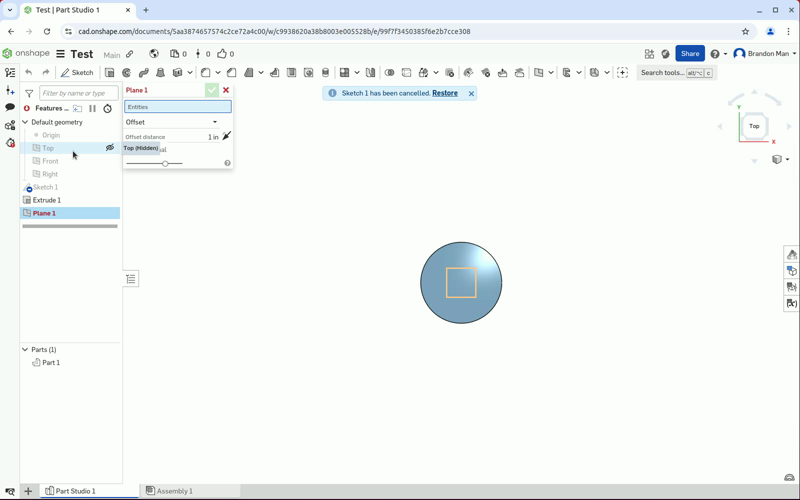
click(73, 150)
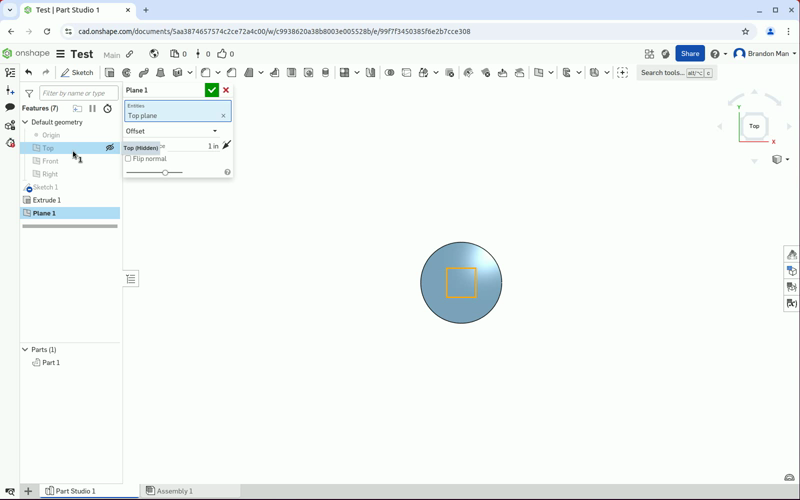
key(tab, 2)
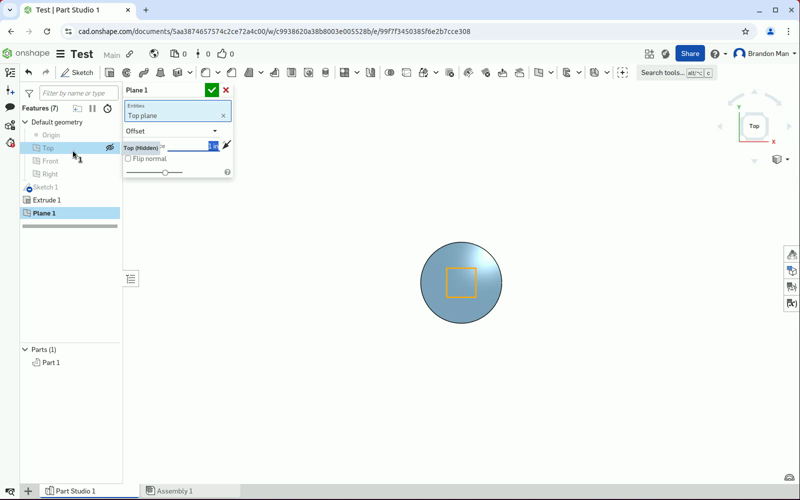
text(20.459)
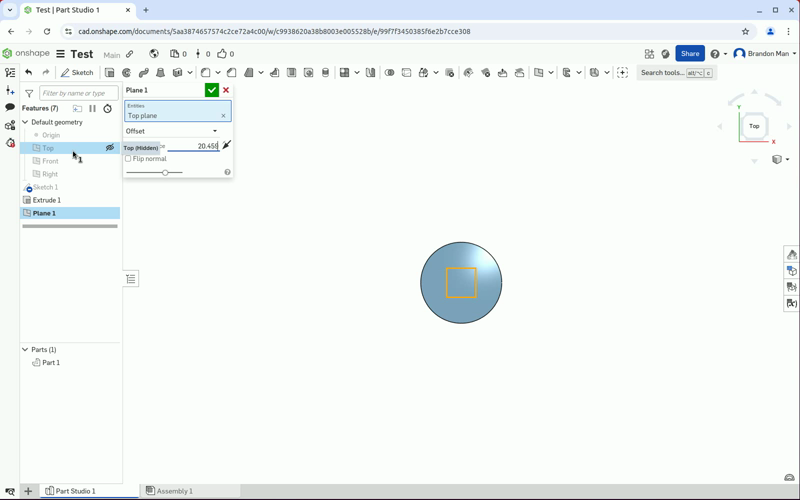
key(enter, 2)
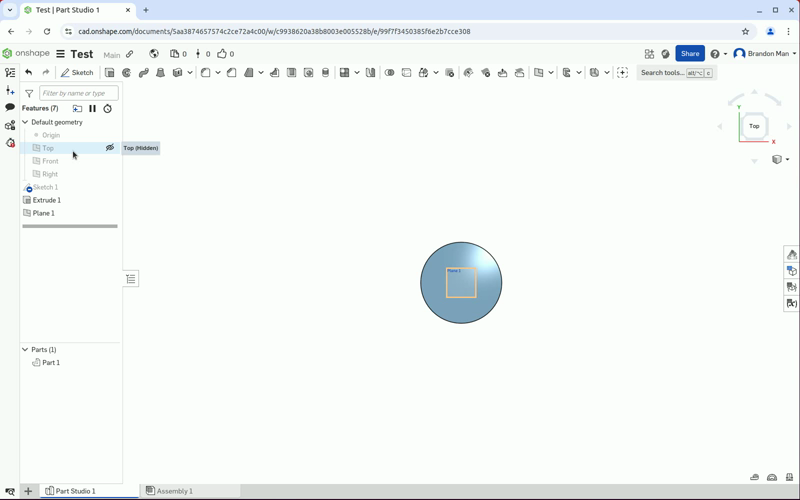
key(shift+s)
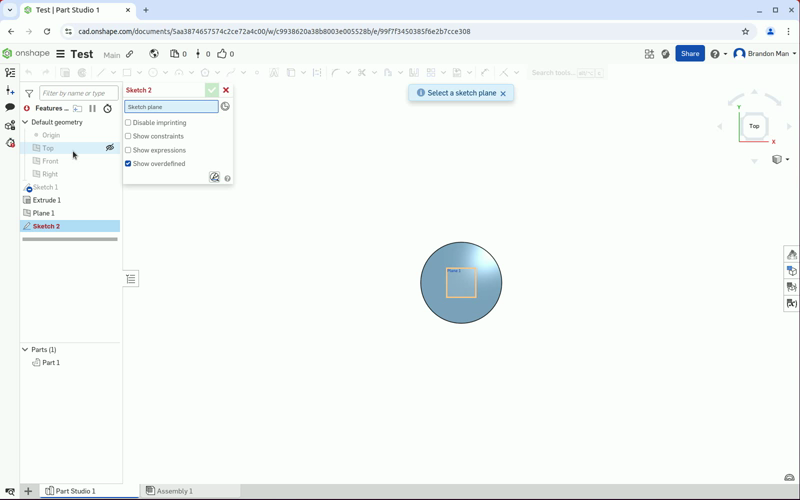
mouse_move(73, 215)
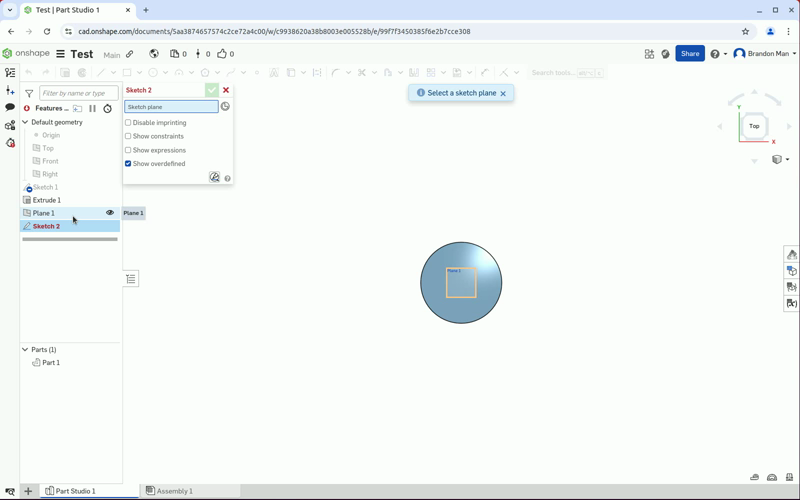
click(73, 215)
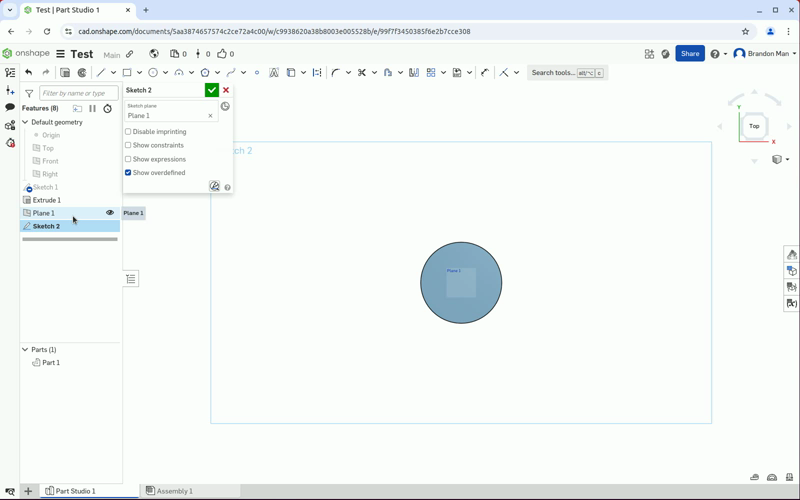
mouse_move(73, 352)
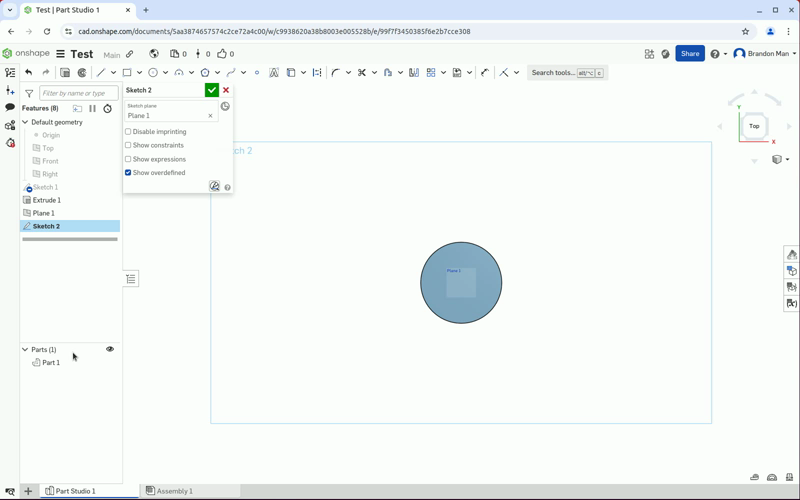
key(y)
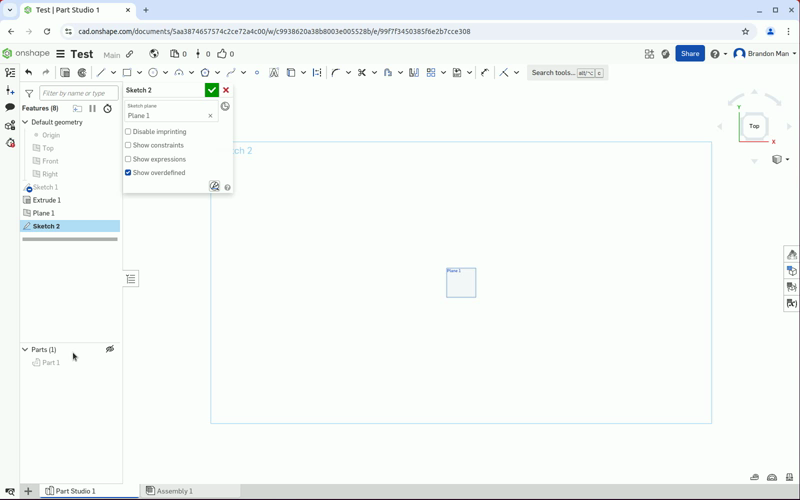
key(l)
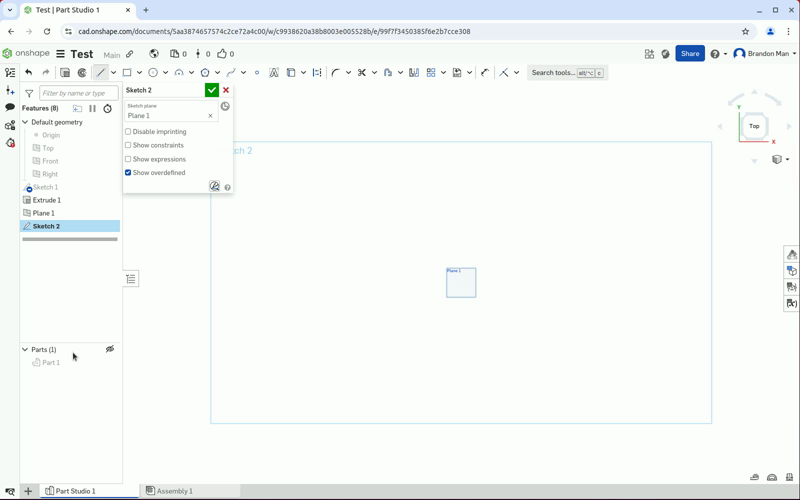
key_down(shift)
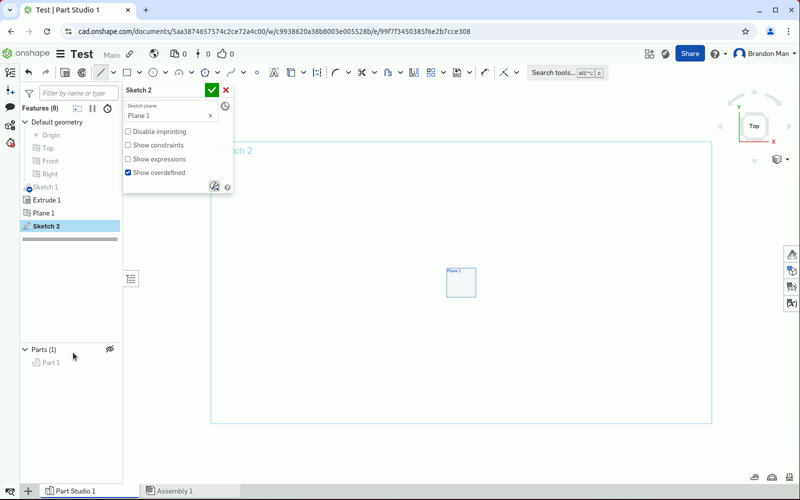
mouse_move(449, 320)
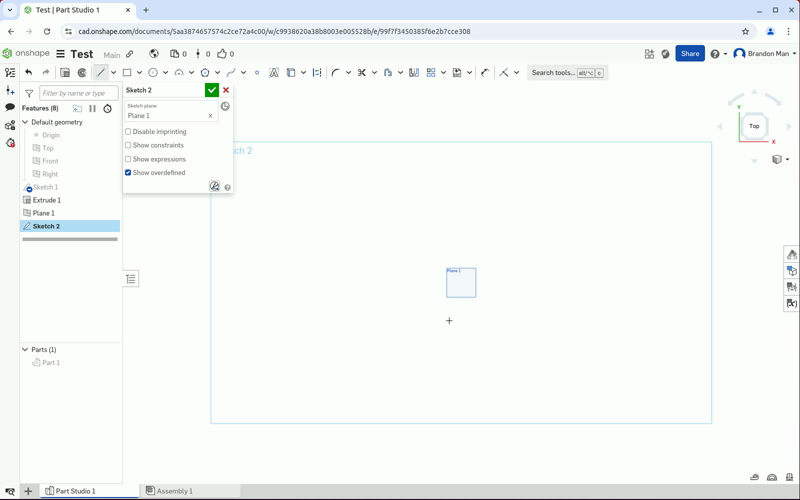
click(449, 320)
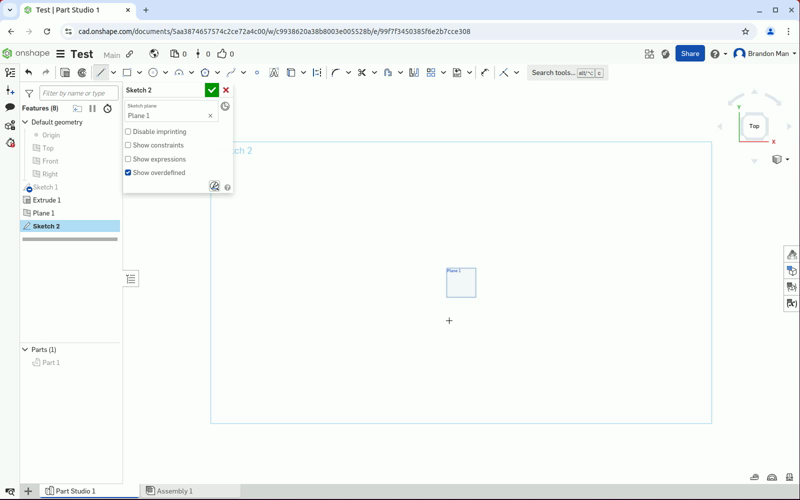
key_up(shift)
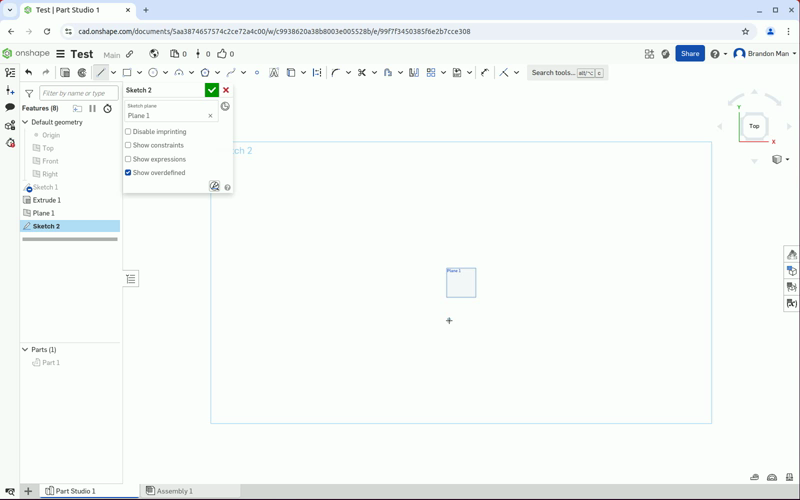
key_down(shift)
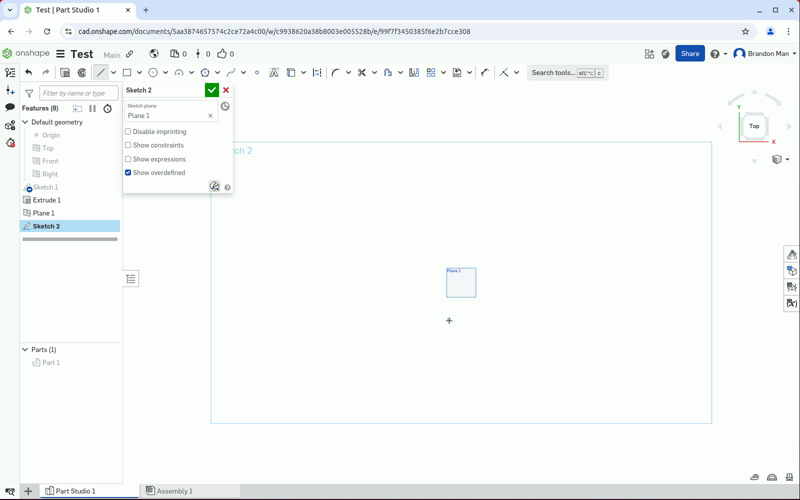
mouse_move(479, 320)
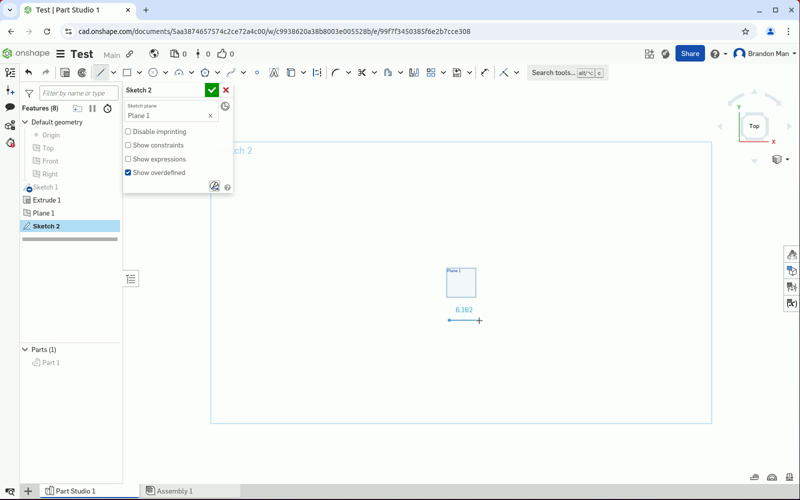
mouse_move(473, 320)
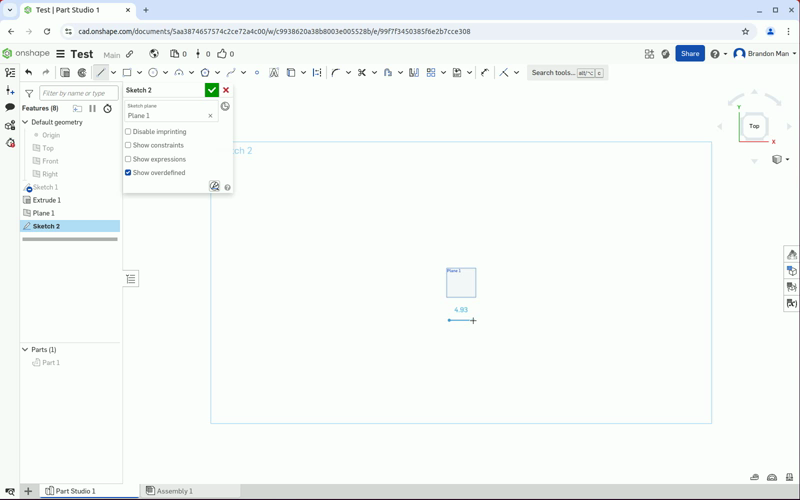
click(473, 320)
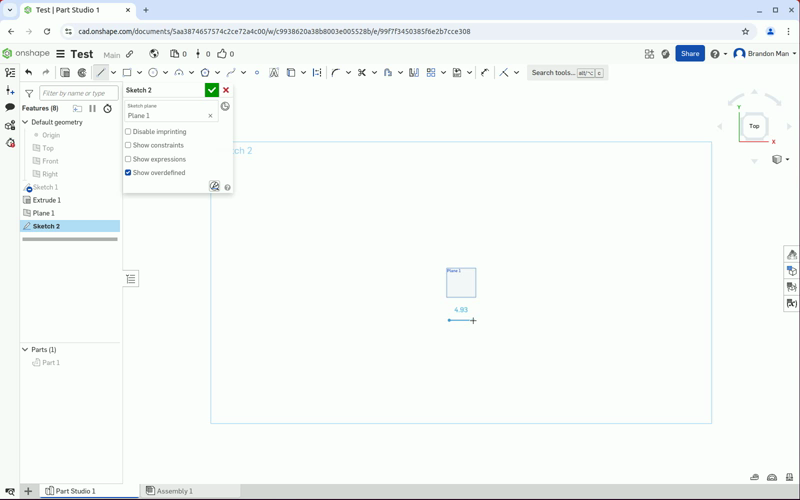
key_up(shift)
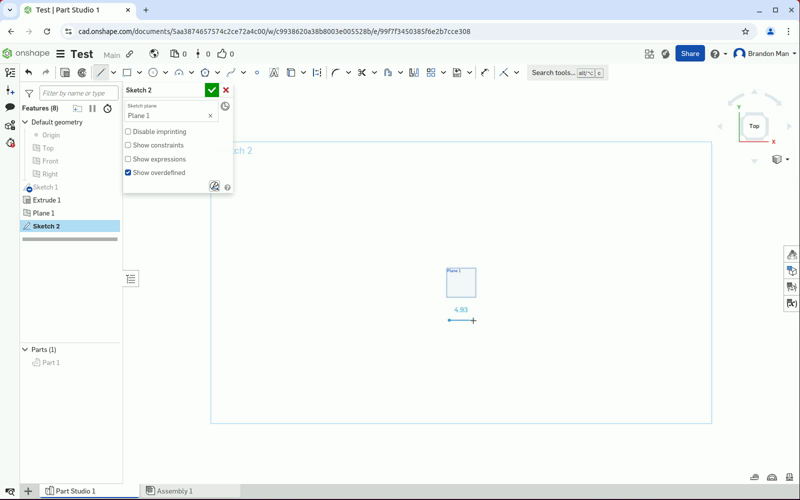
key_down(shift)
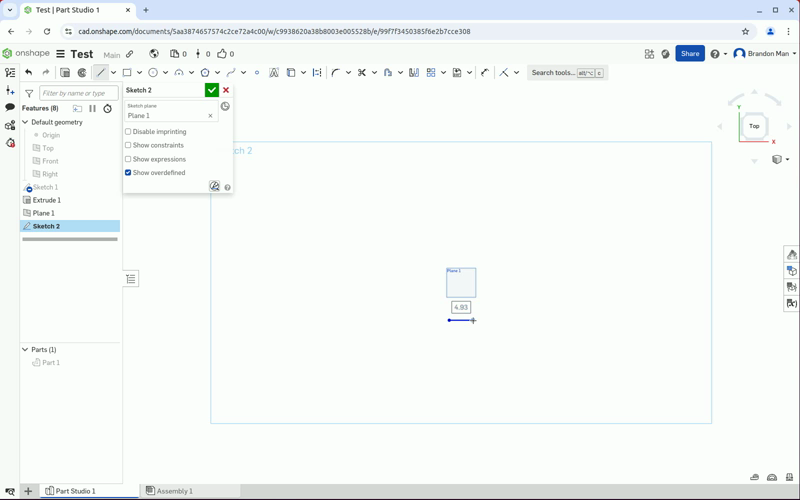
mouse_move(473, 256)
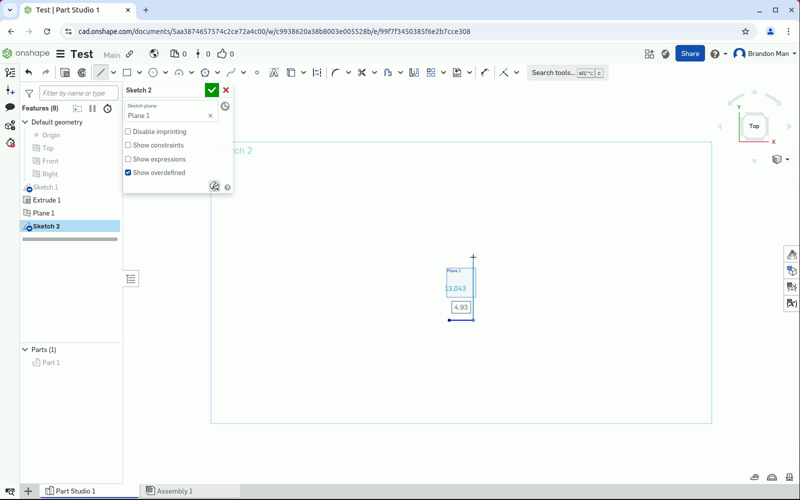
click(473, 256)
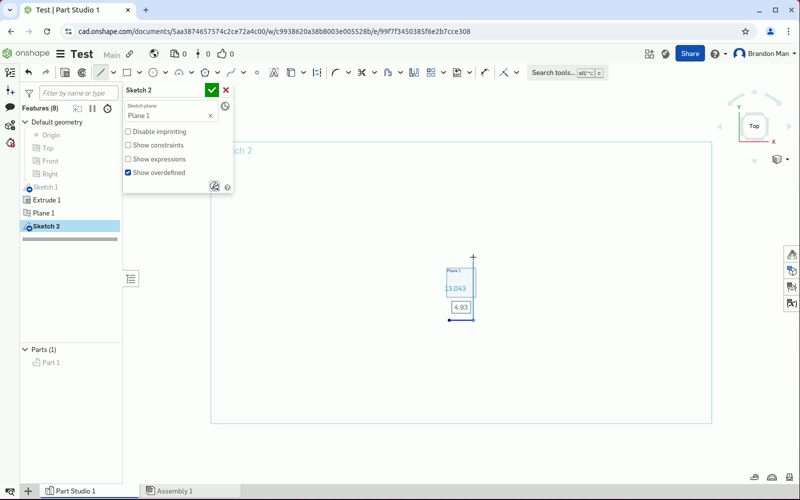
key_up(shift)
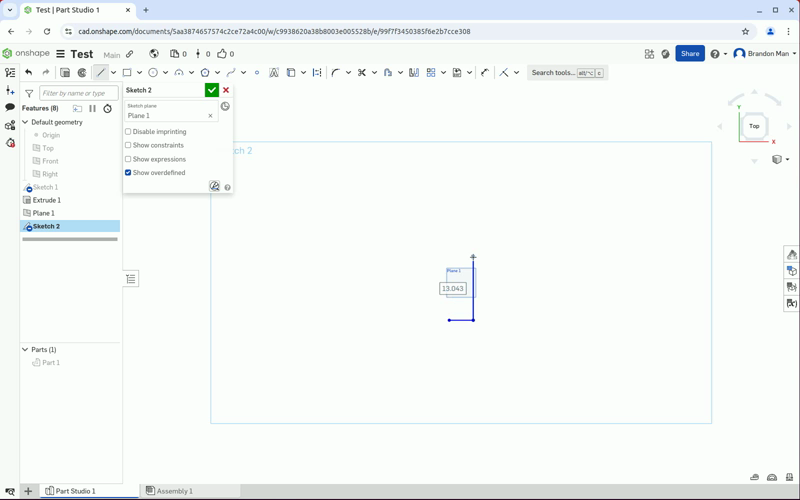
key_down(shift)
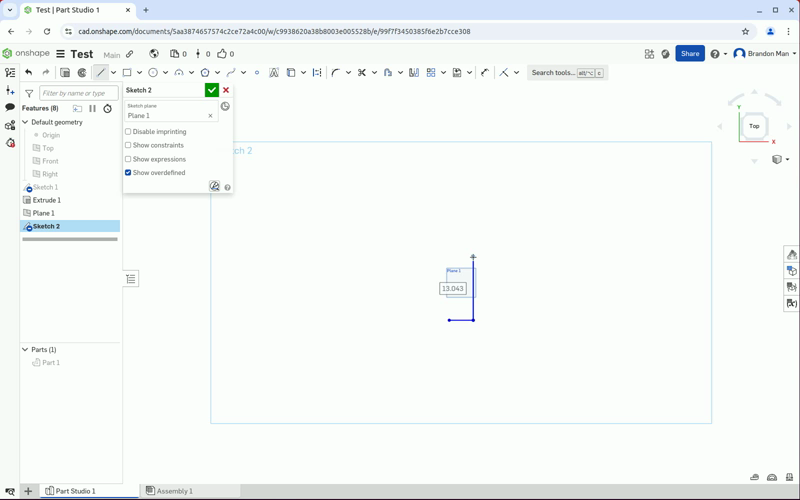
mouse_move(503, 256)
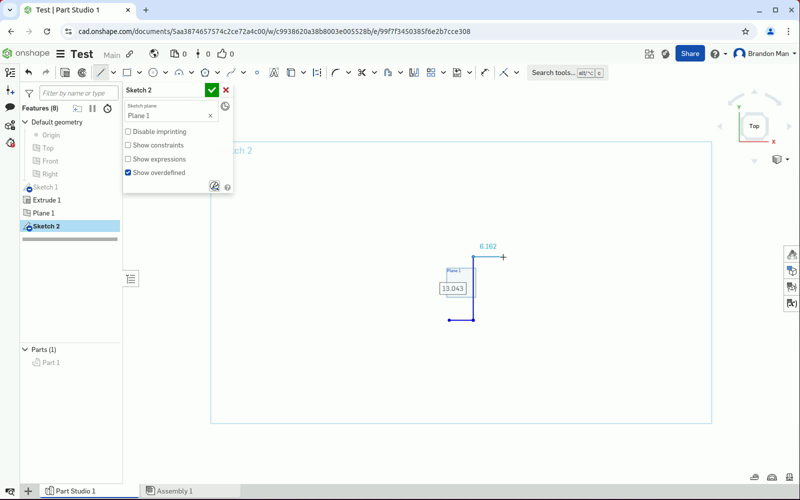
mouse_move(449, 256)
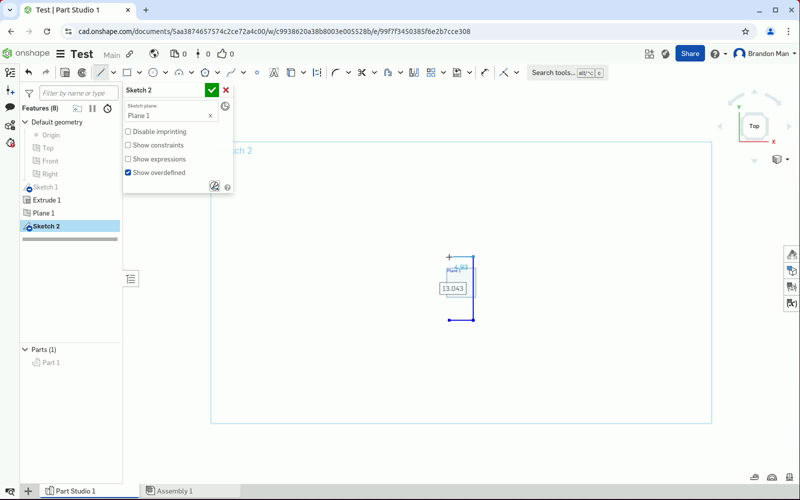
click(449, 256)
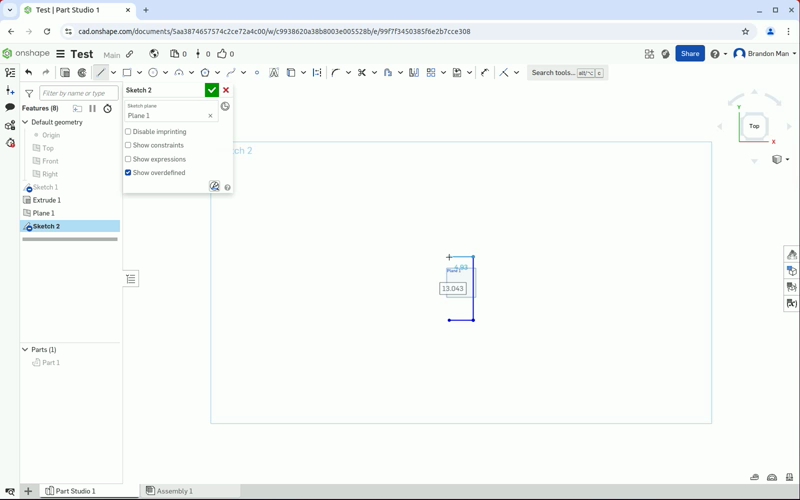
key_up(shift)
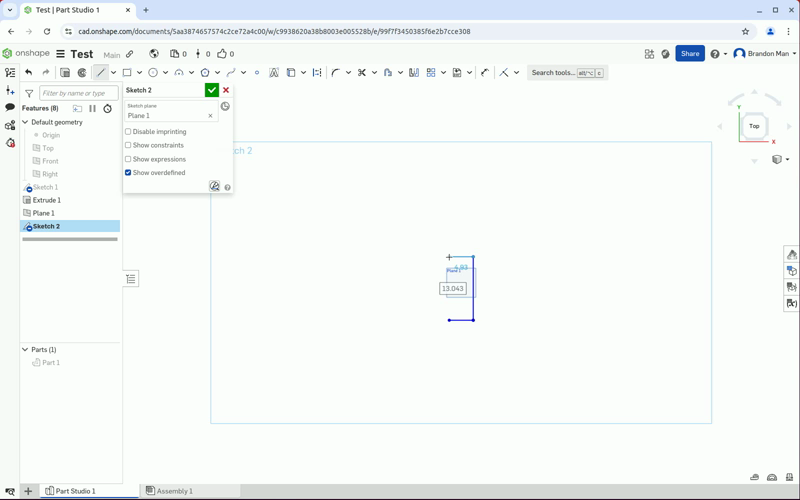
key_down(shift)
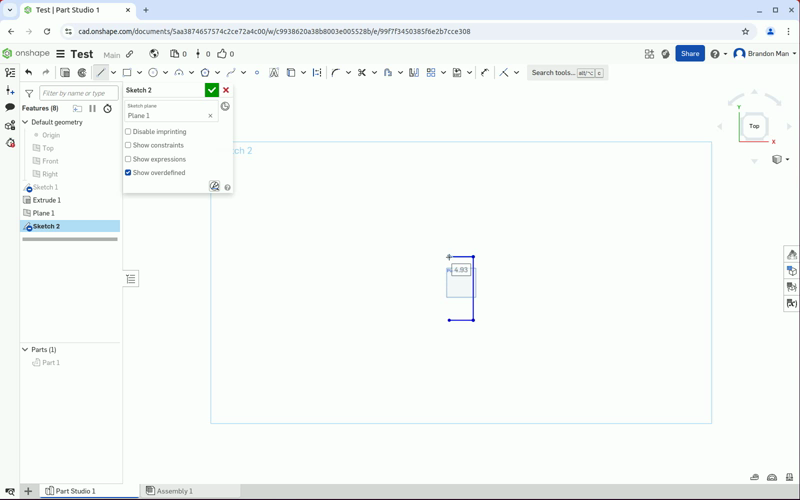
mouse_move(449, 320)
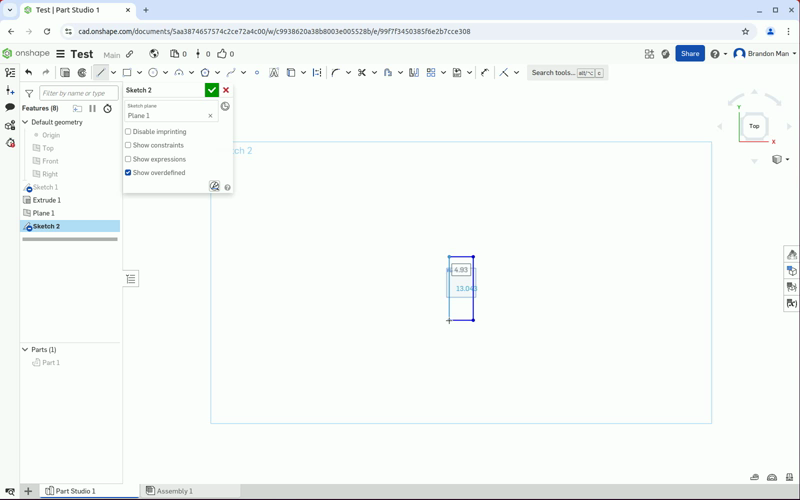
key_up(shift)
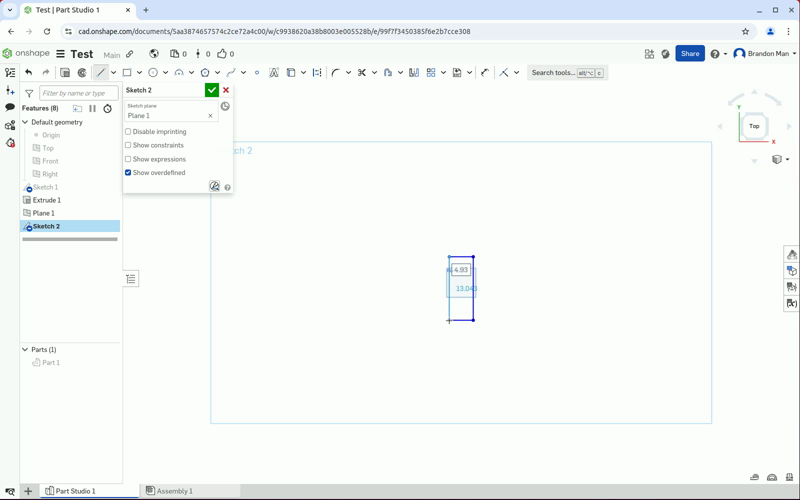
click(449, 320)
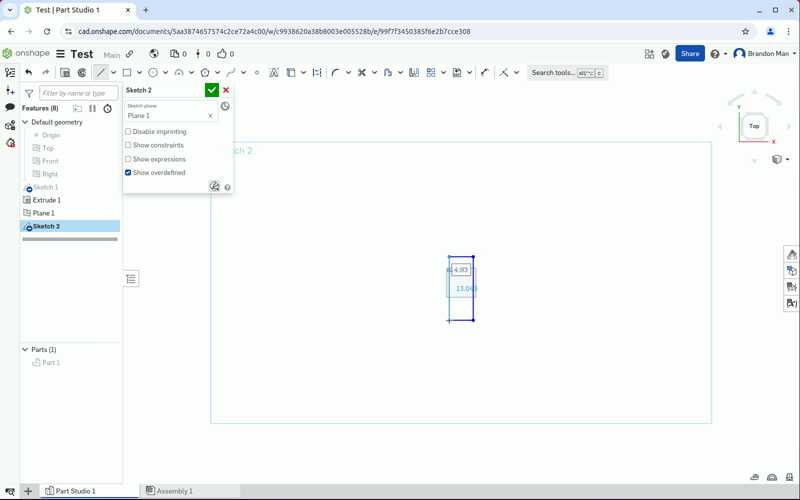
key(esc)
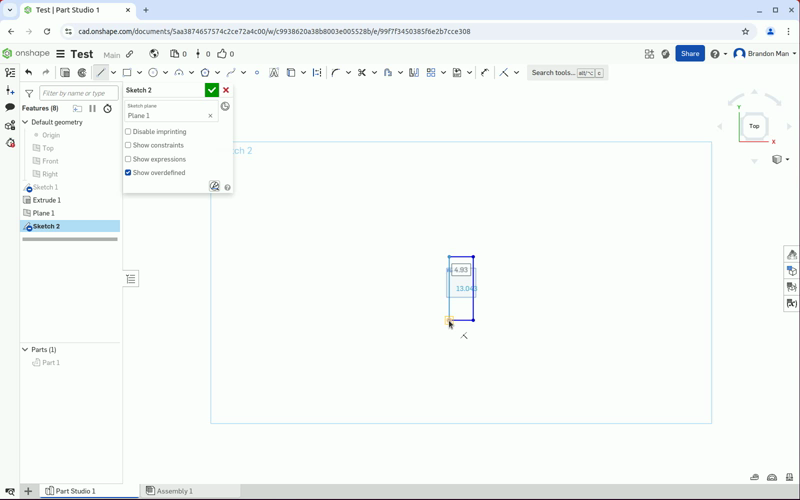
mouse_move(468, 283)
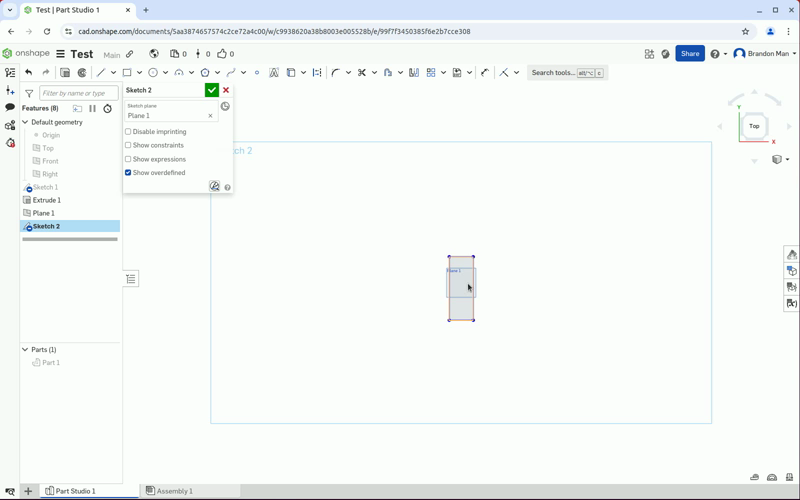
scroll(6)
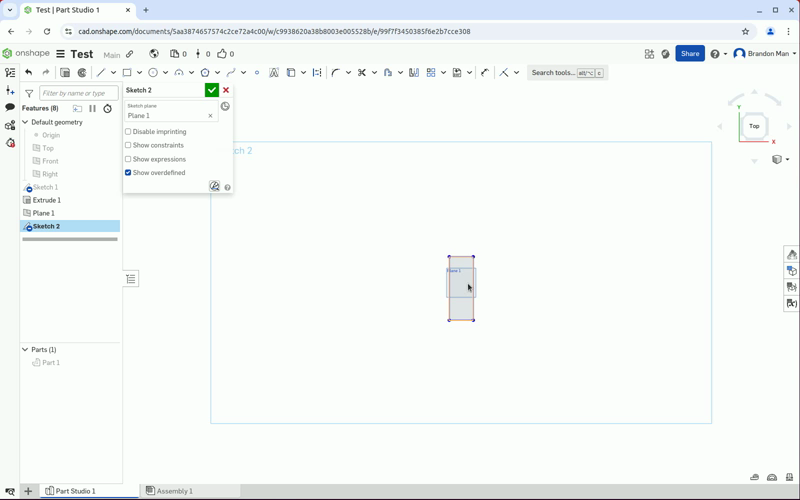
scroll(6)
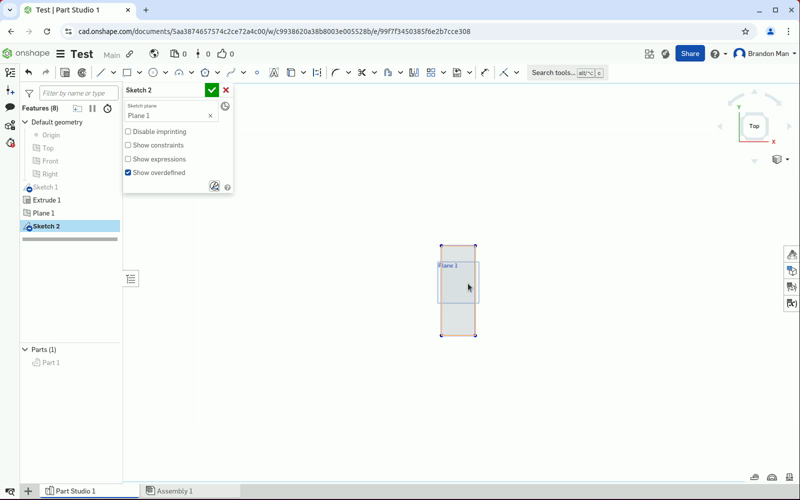
scroll(6)
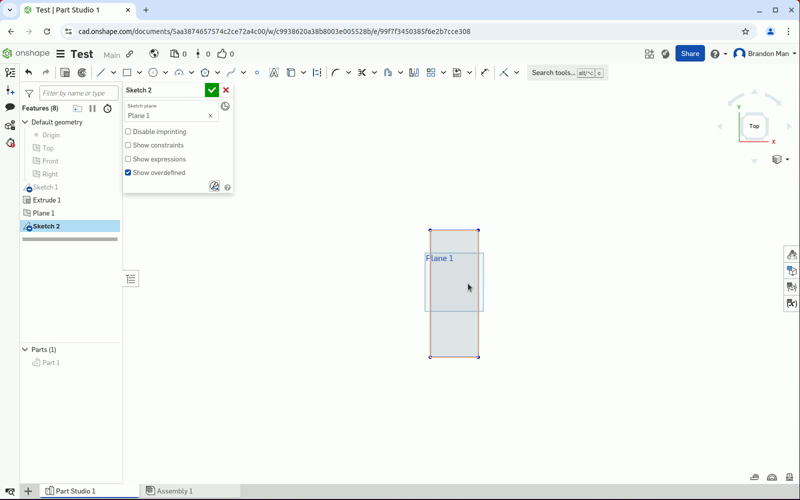
scroll(6)
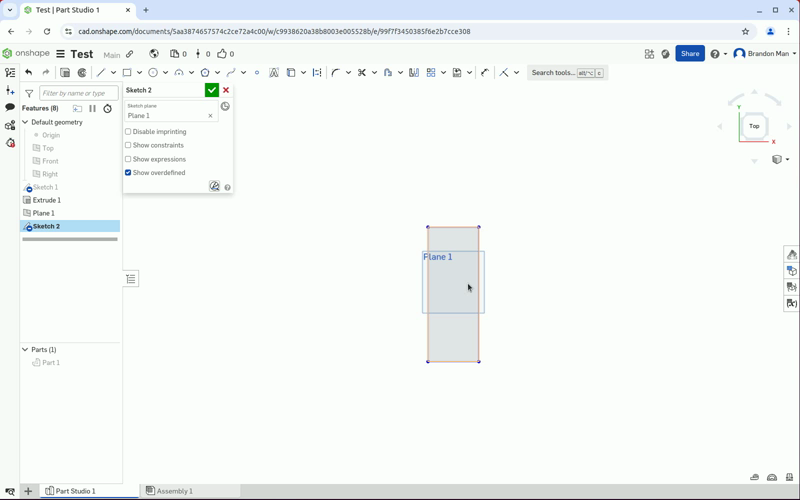
scroll(6)
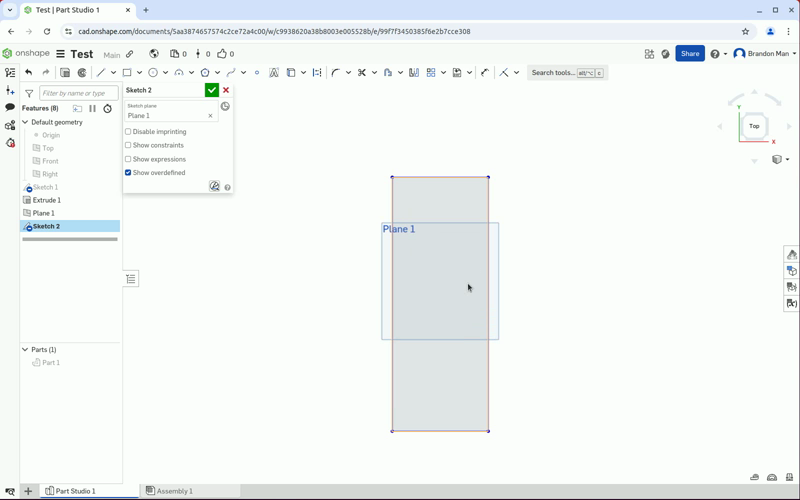
scroll(6)
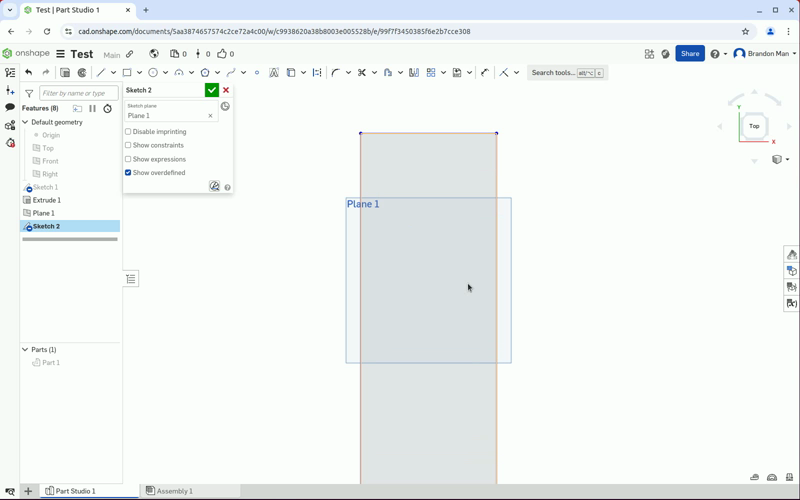
scroll(6)
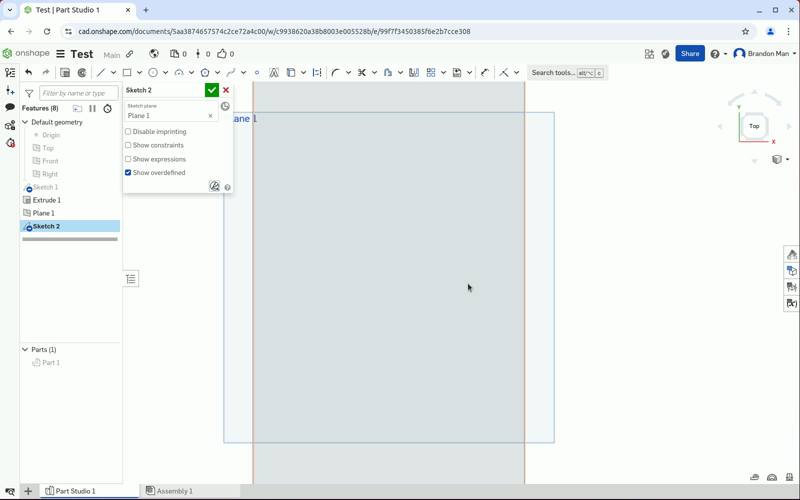
click(468, 283)
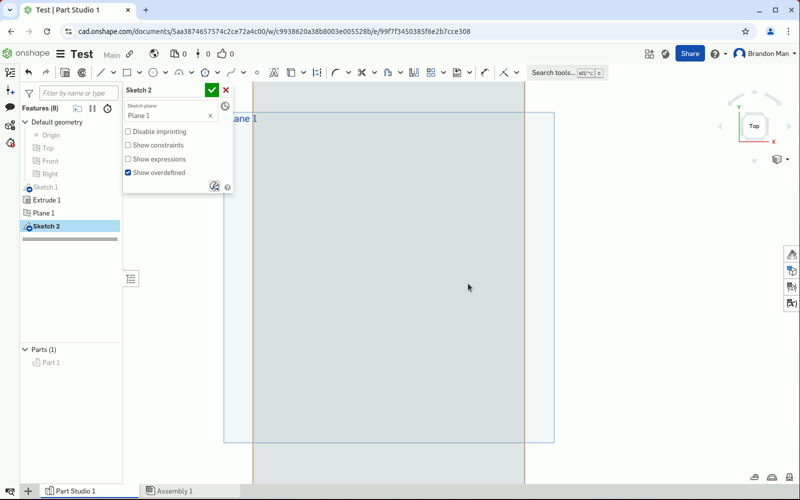
scroll(-6)
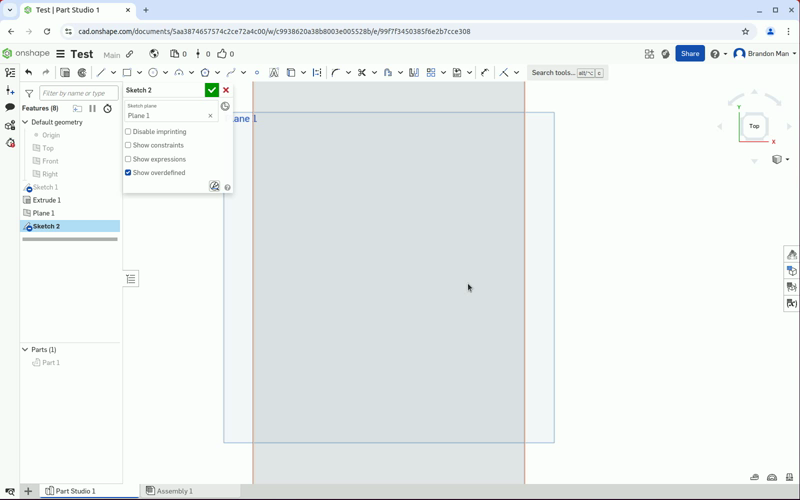
scroll(-6)
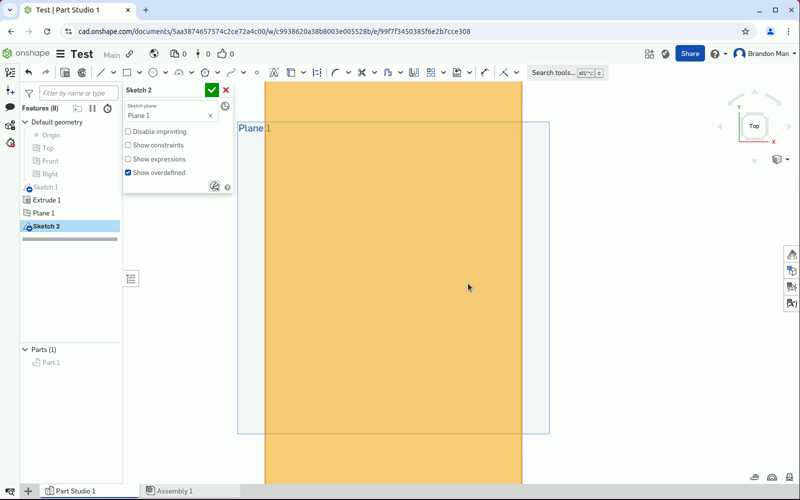
scroll(-6)
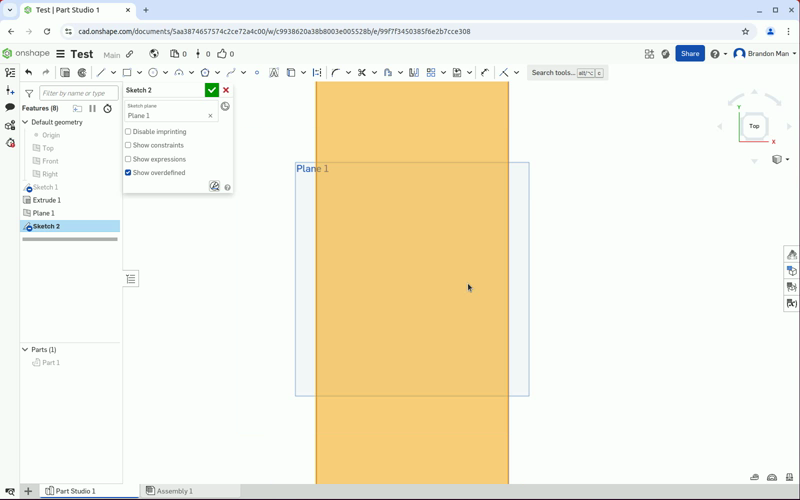
scroll(-6)
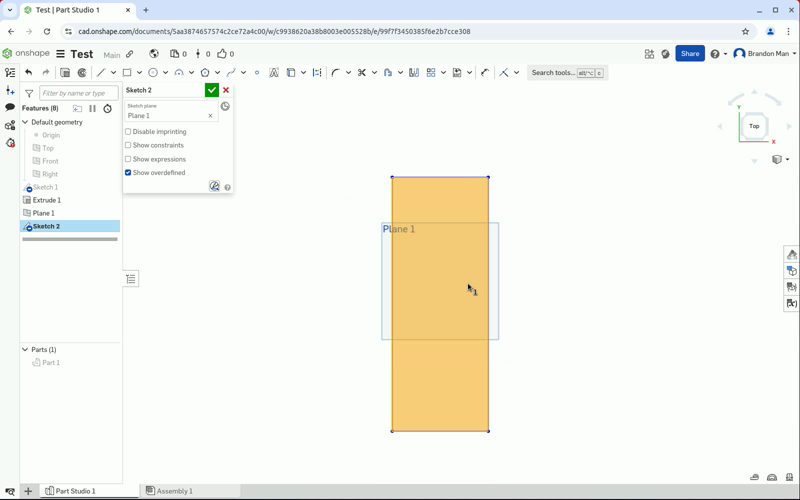
scroll(-6)
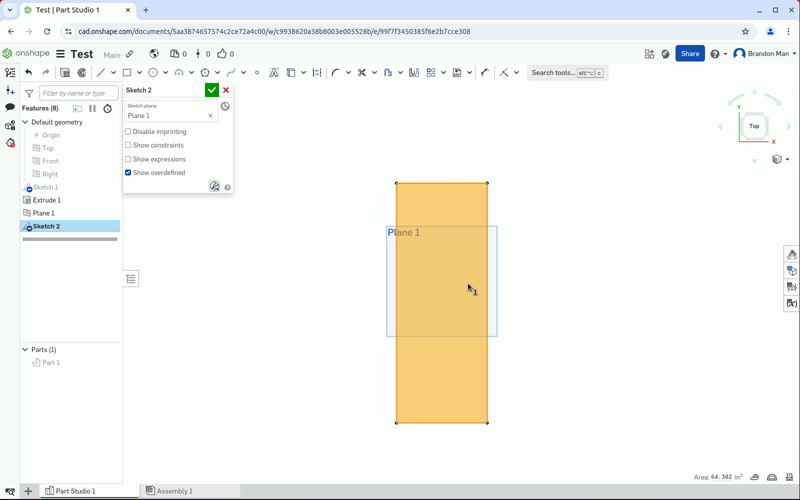
scroll(-6)
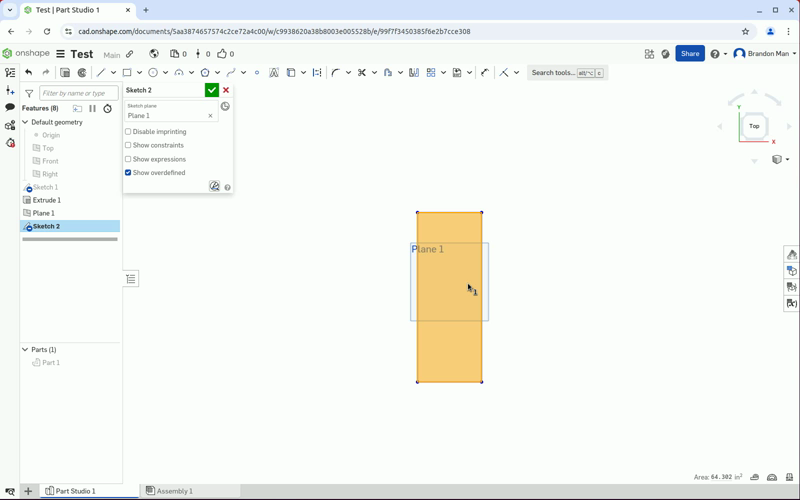
scroll(-6)
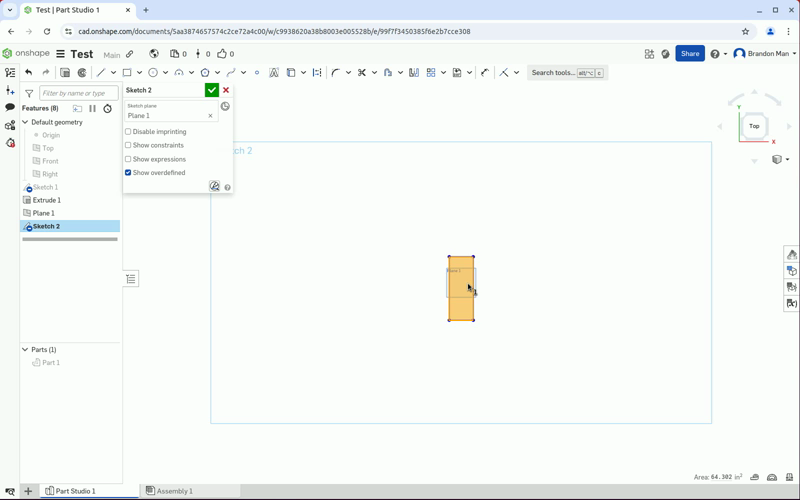
mouse_move(73, 352)
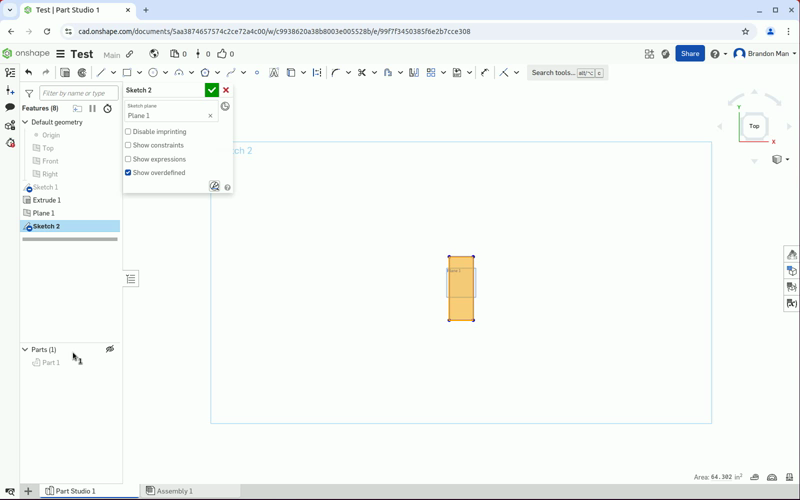
key(shift+y)
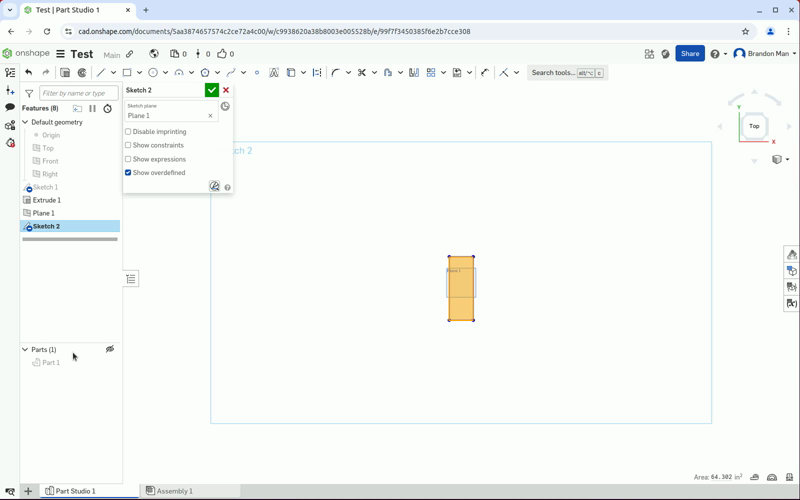
key(shift+e)
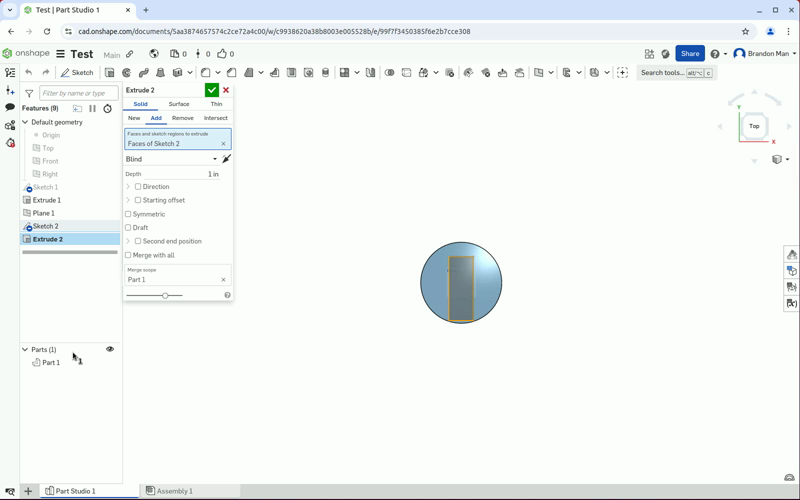
mouse_move(143, 106)
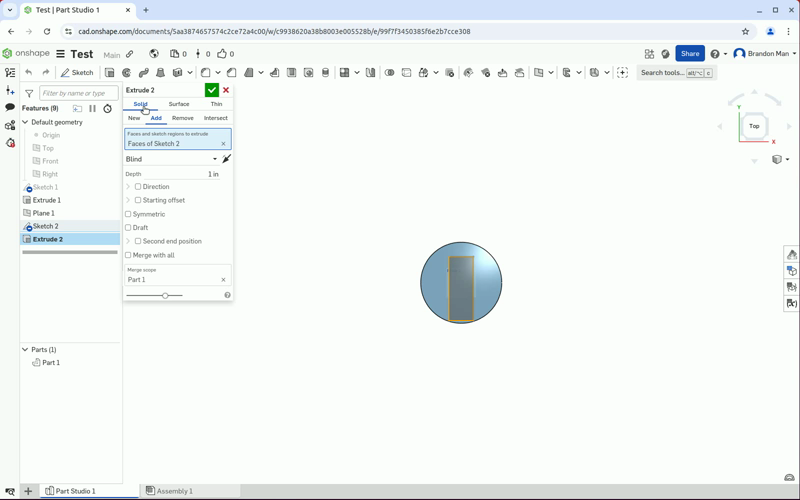
click(143, 106)
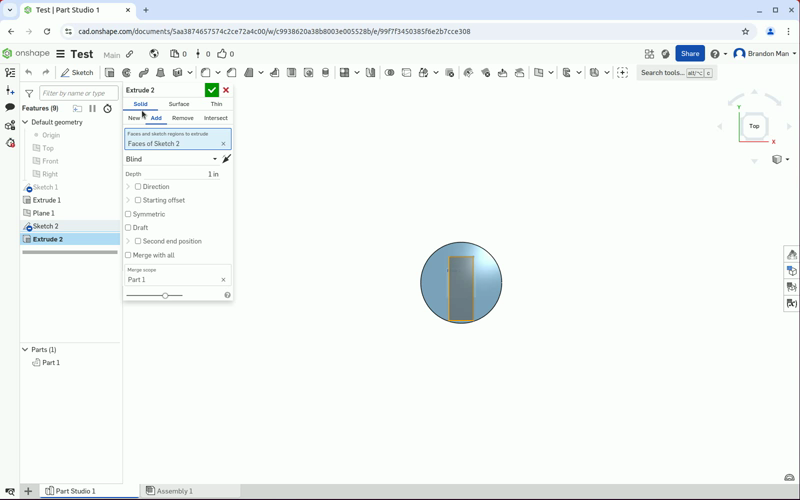
mouse_move(137, 120)
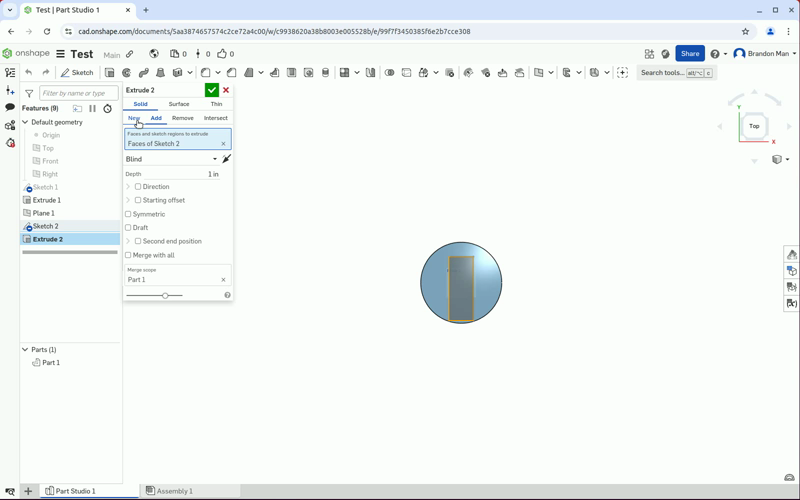
click(137, 120)
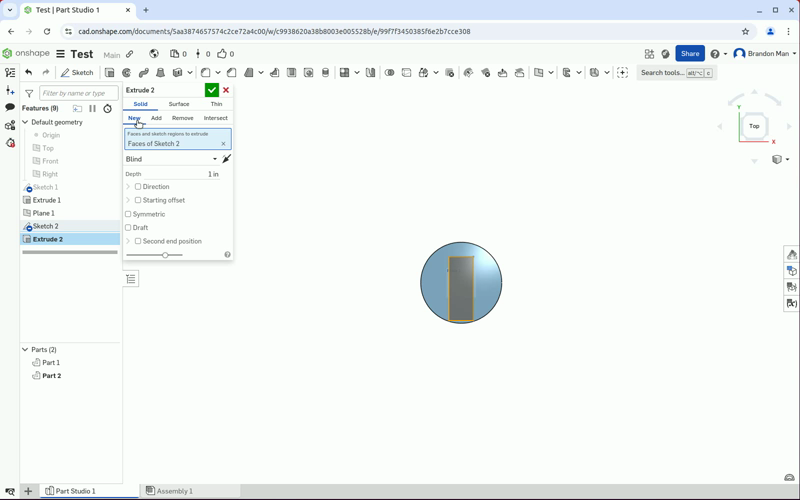
key(tab, 4)
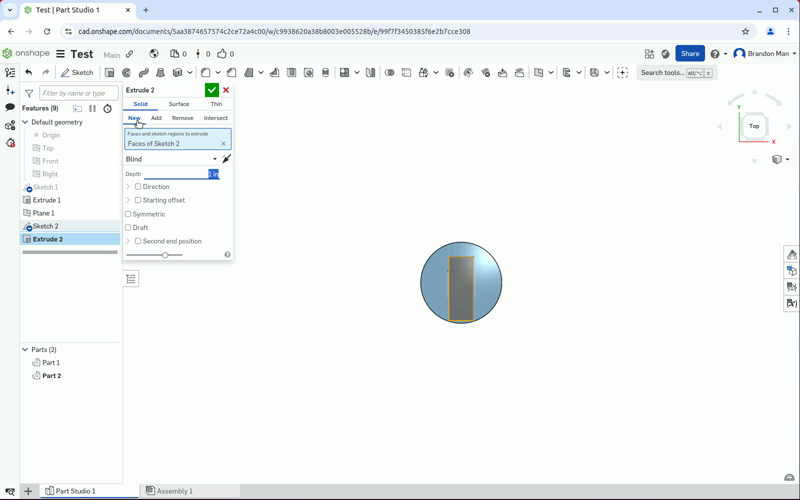
text(2.648)
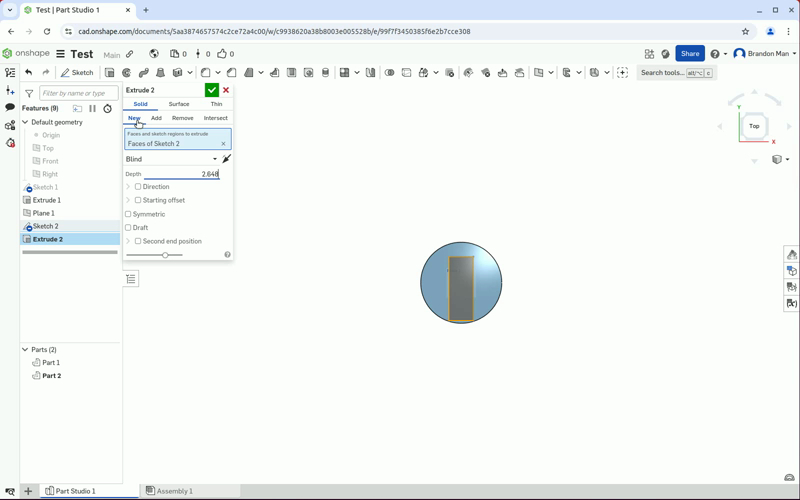
key(enter)
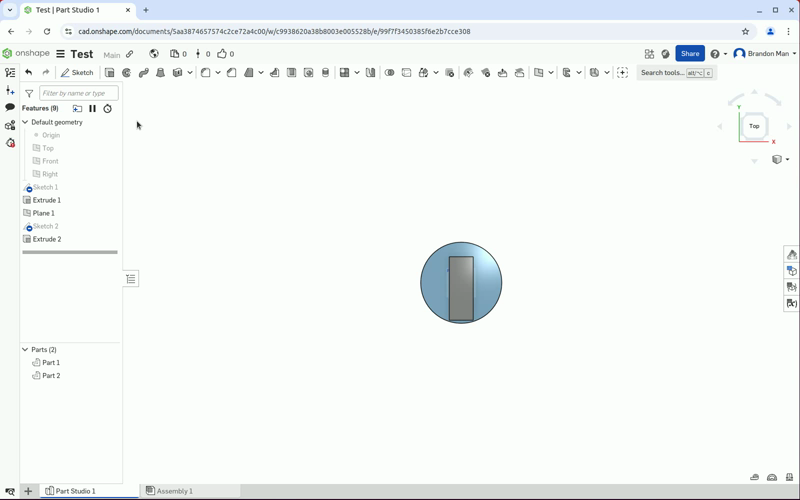
key(shift+h)
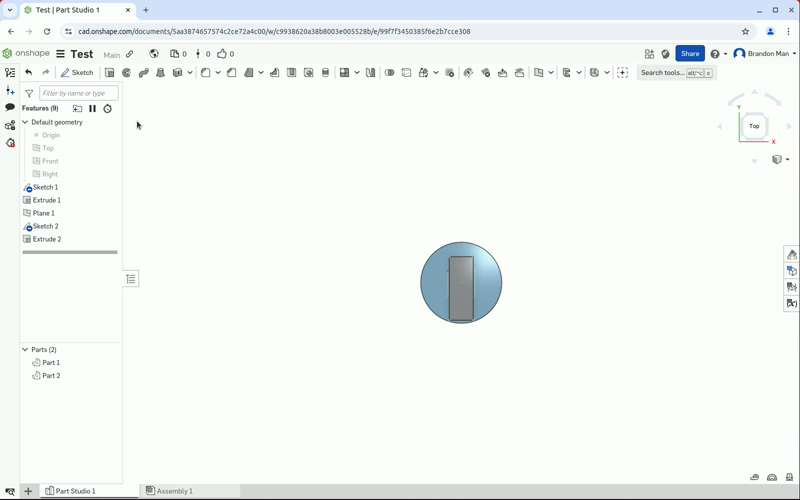
key(shift+h)
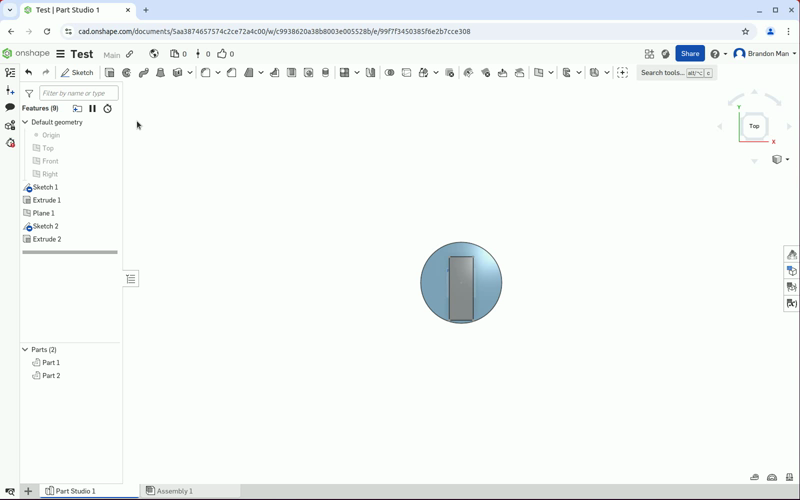
key(shift+7)
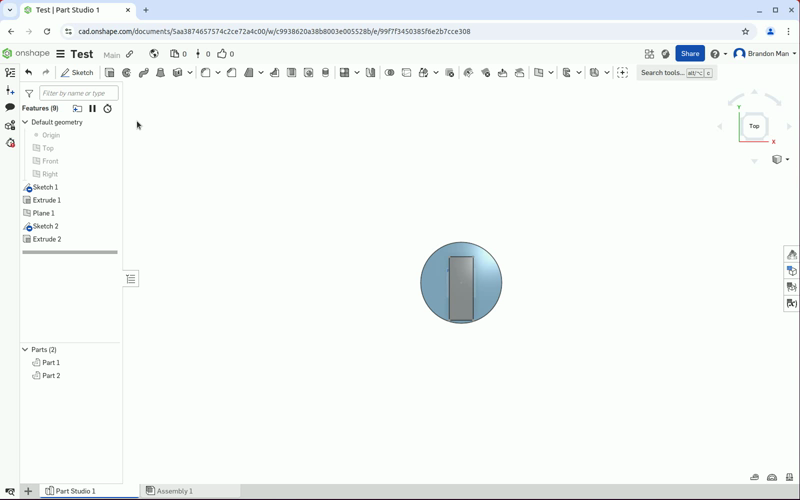
key(up, 3)
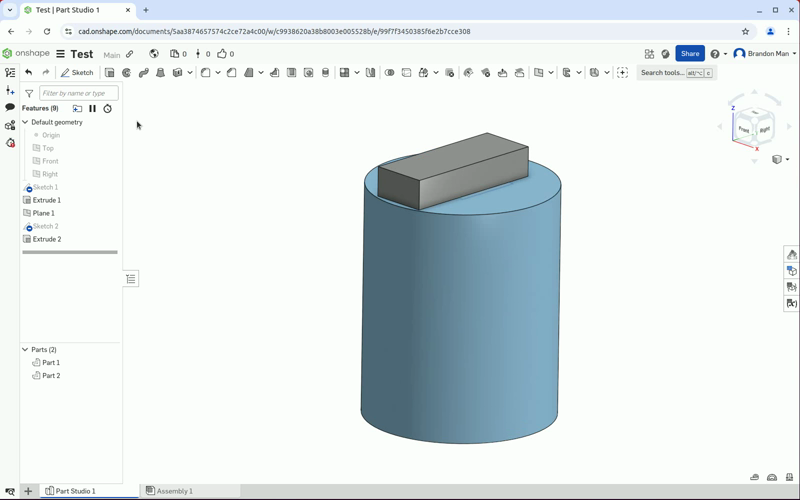
key(left, 3)
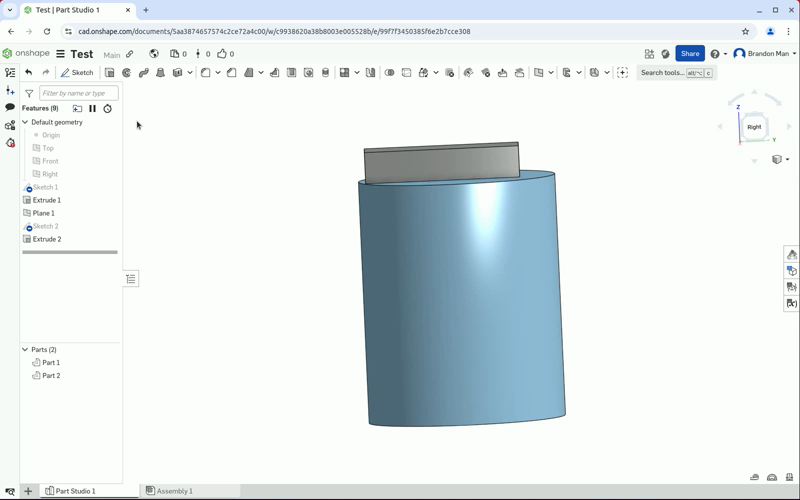
key(right, 3)
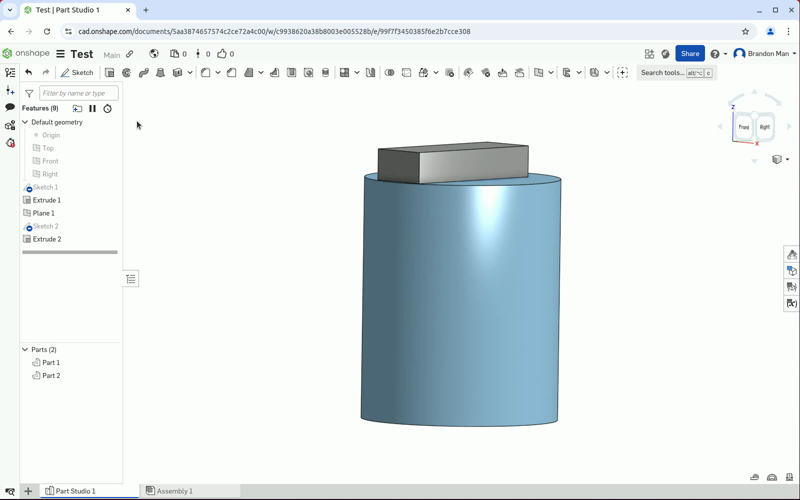
key(down, 3)
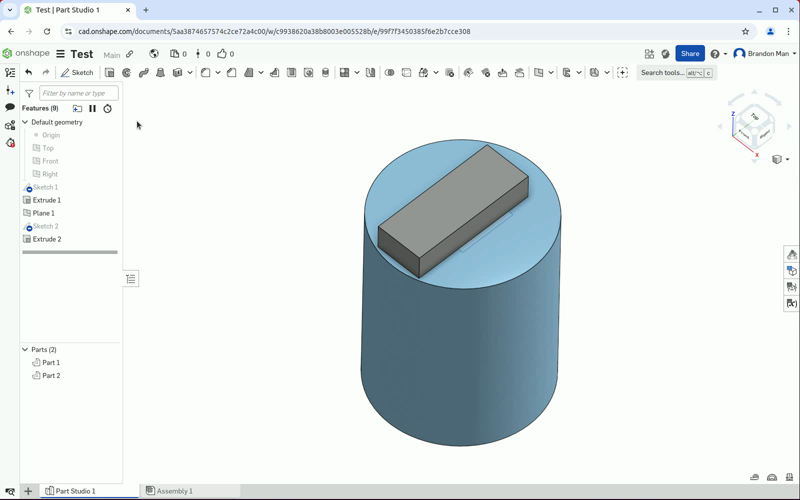
mouse_move(73, 189)
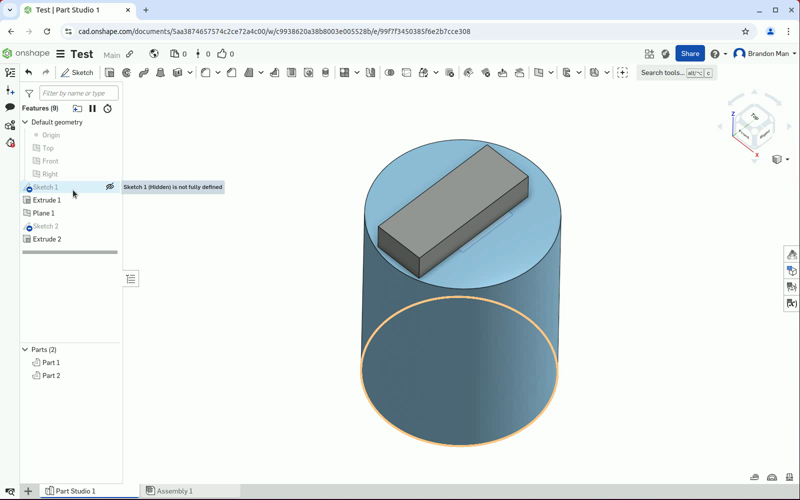
click(73, 189)